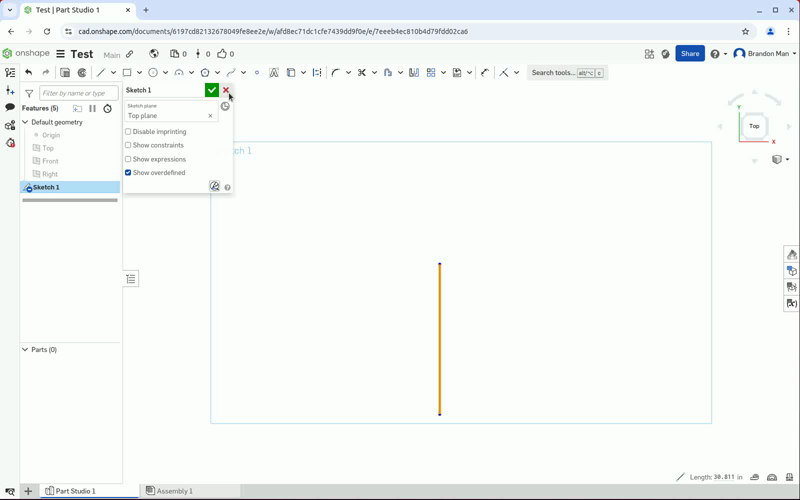
key(shift+h)
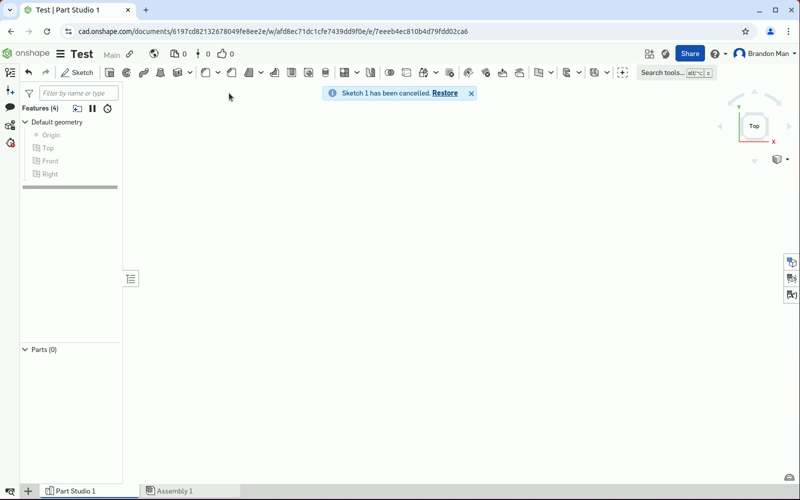
mouse_move(73, 352)
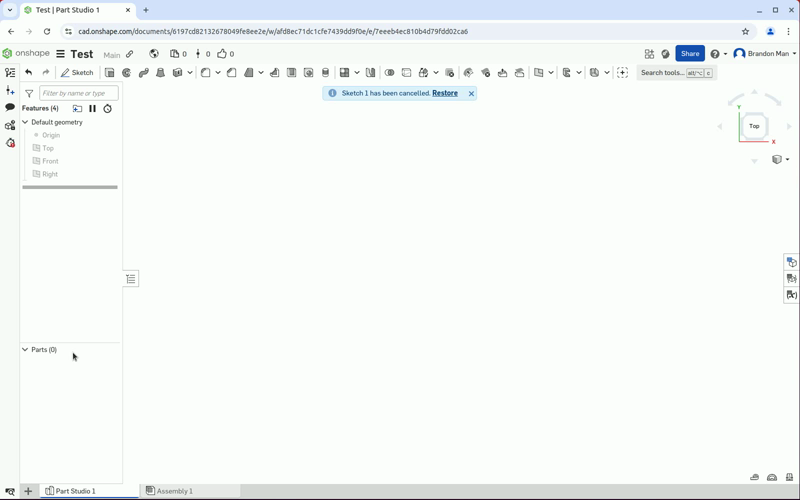
key(y)
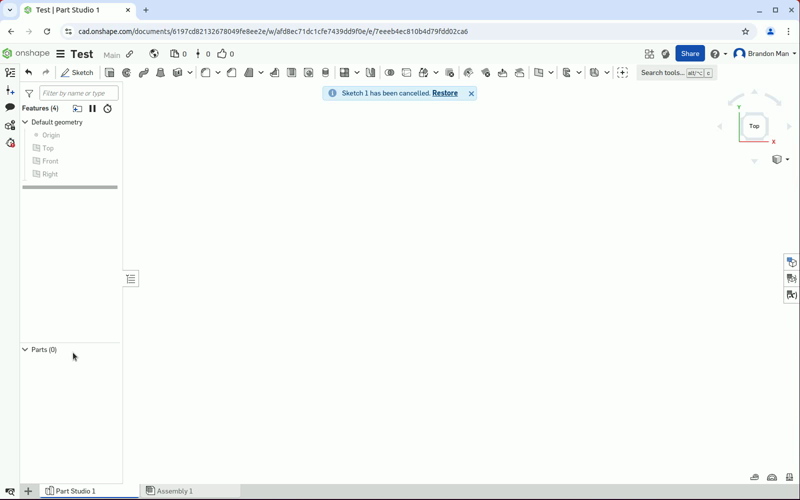
key(shift+p)
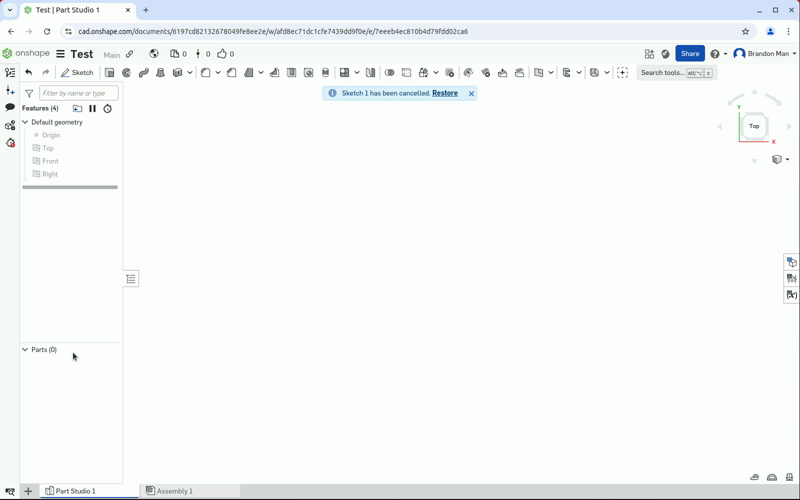
key(space)
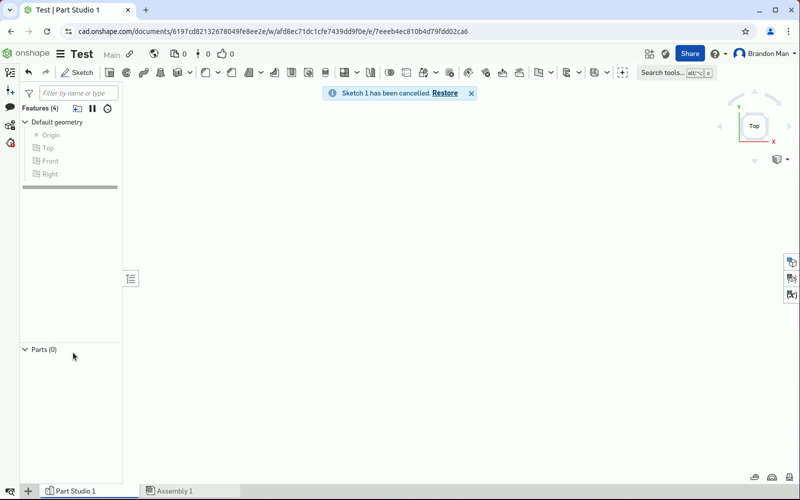
key_down(shift)
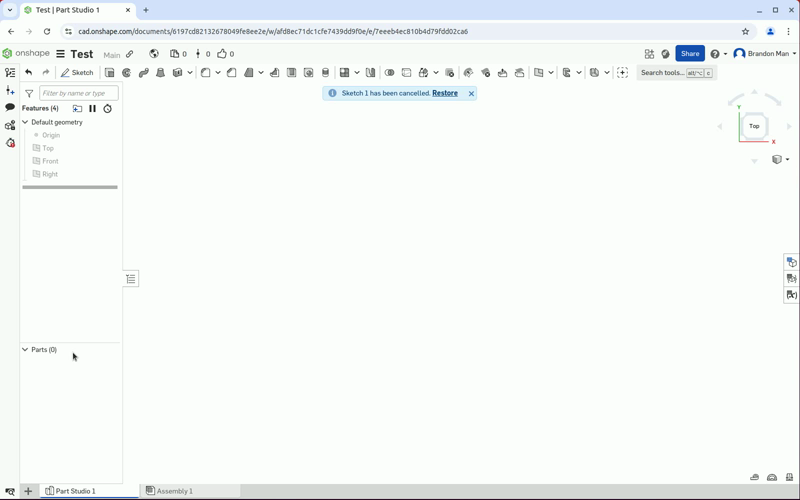
key(up)
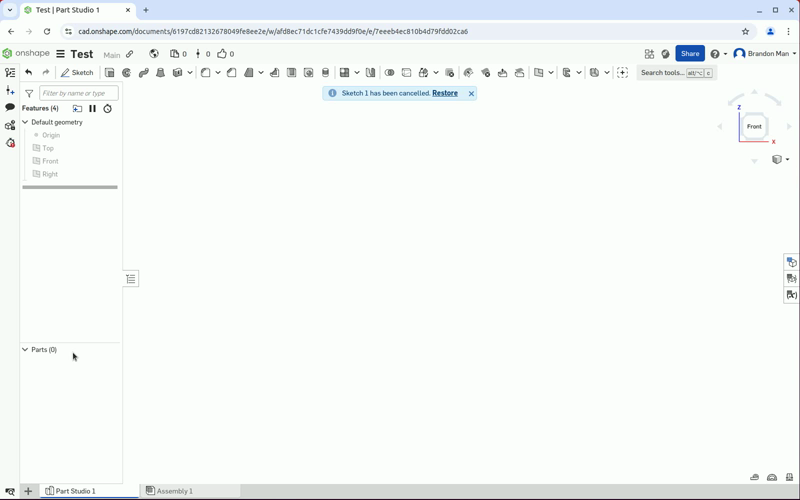
key_up(shift)
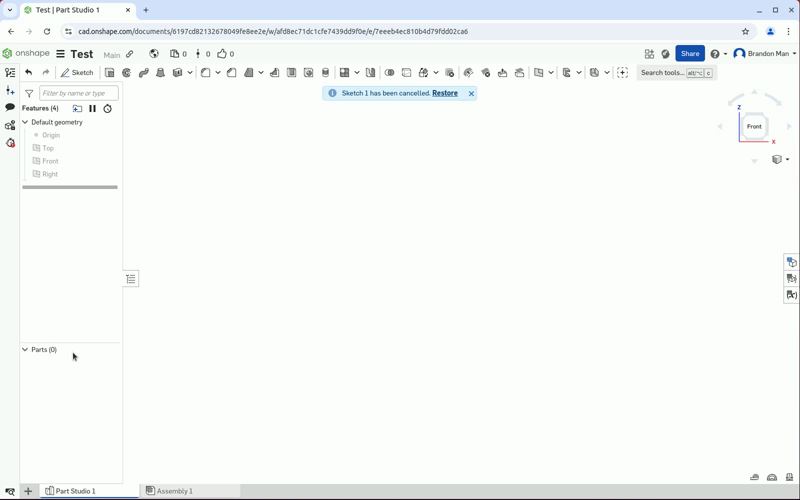
mouse_move(73, 352)
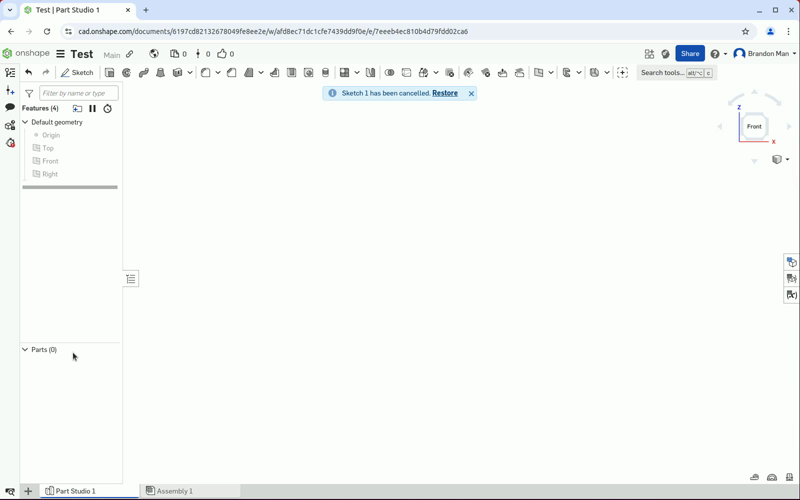
key(shift+y)
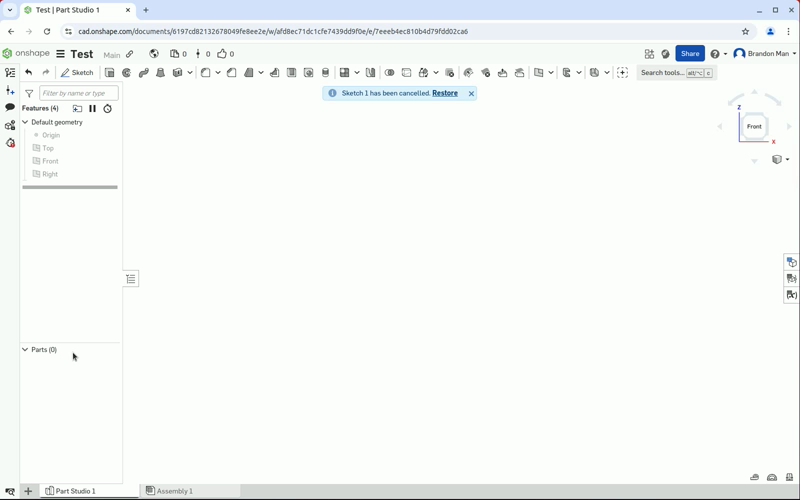
key(shift+s)
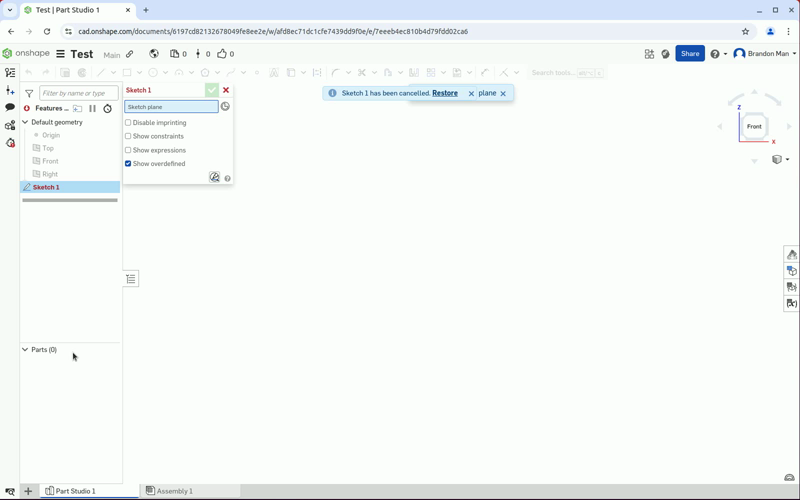
mouse_move(73, 163)
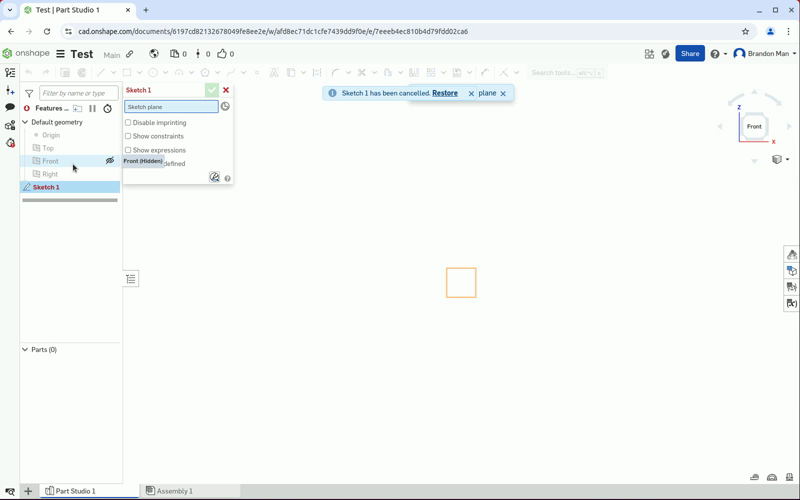
click(73, 163)
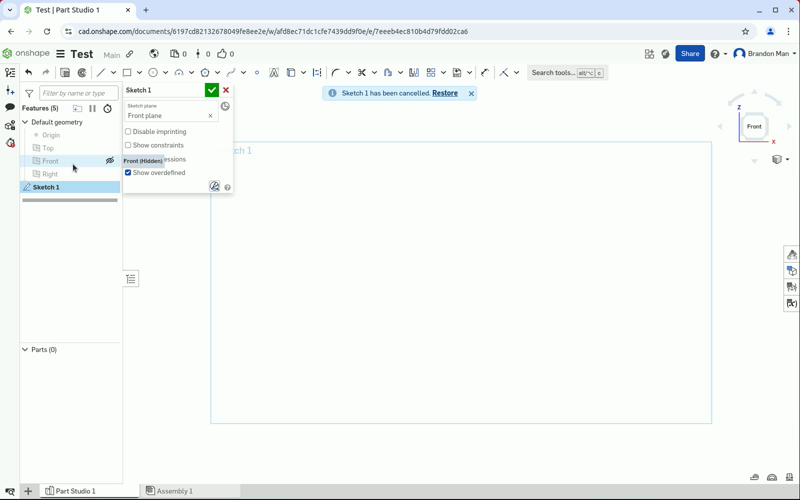
mouse_move(73, 352)
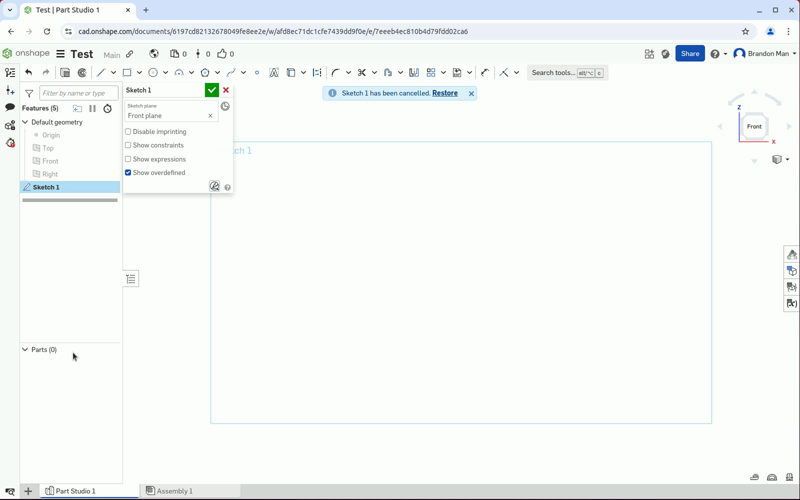
key(y)
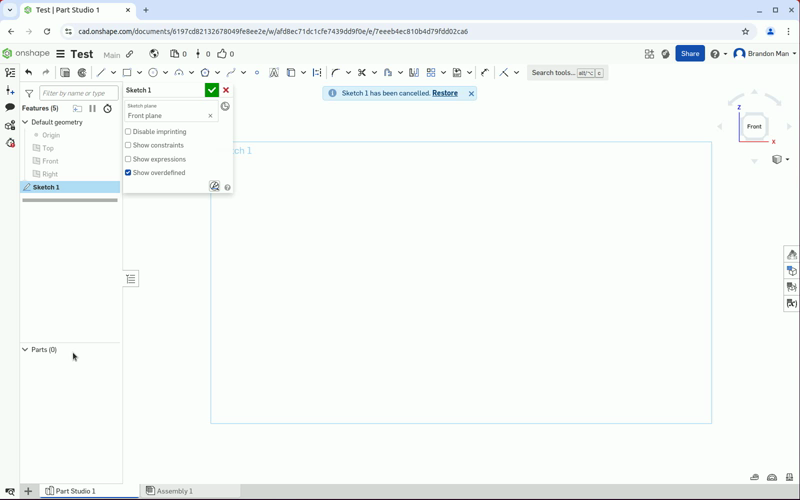
key(l)
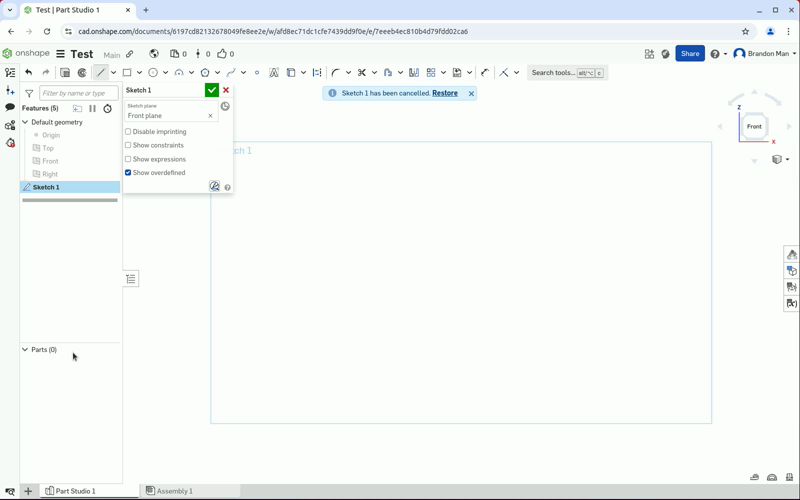
key_down(shift)
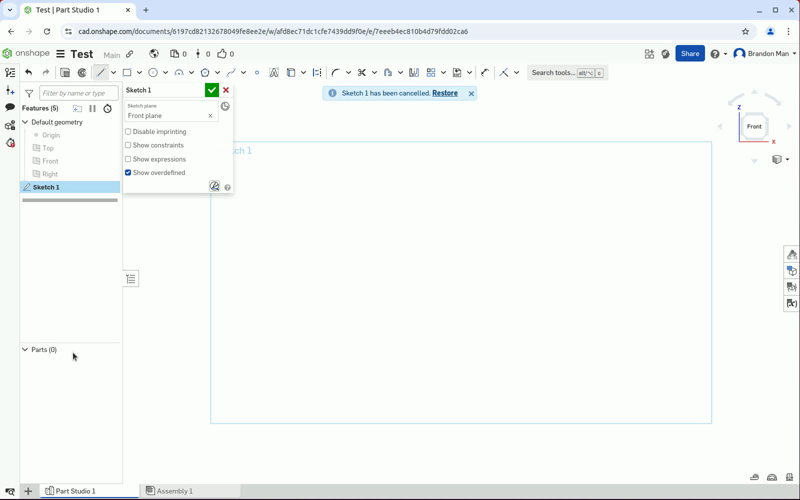
mouse_move(487, 258)
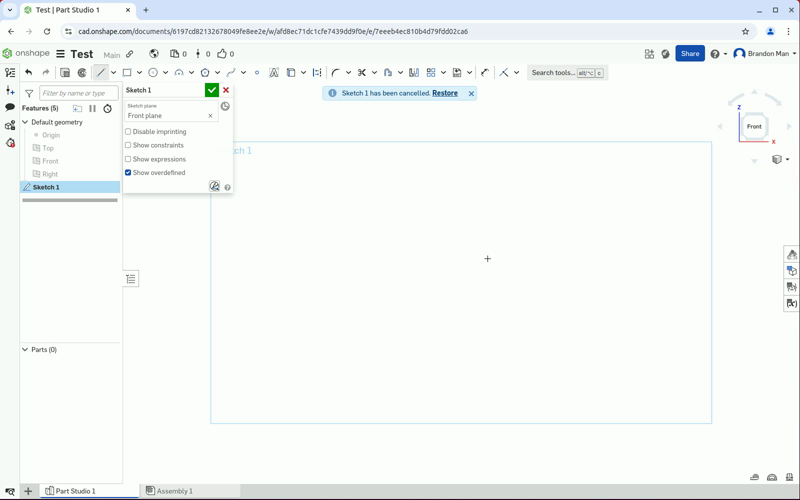
click(487, 258)
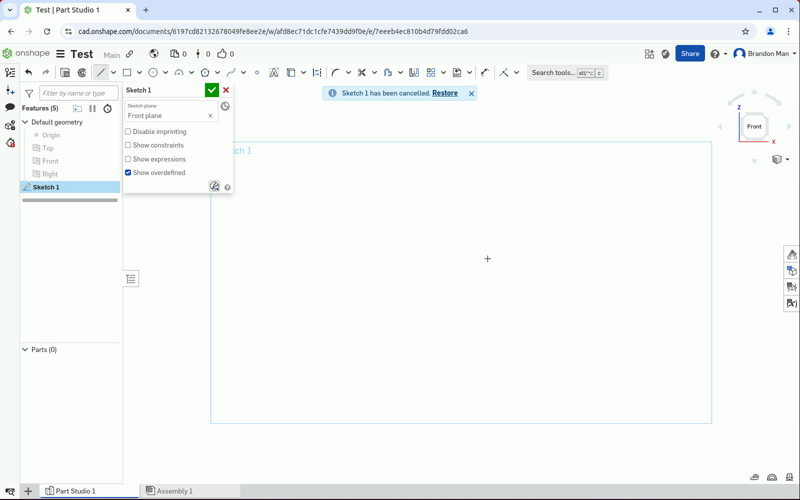
key_up(shift)
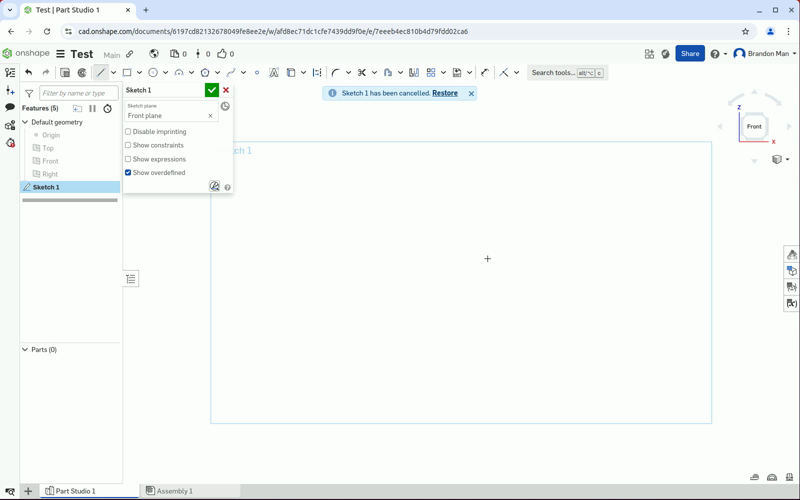
key_down(shift)
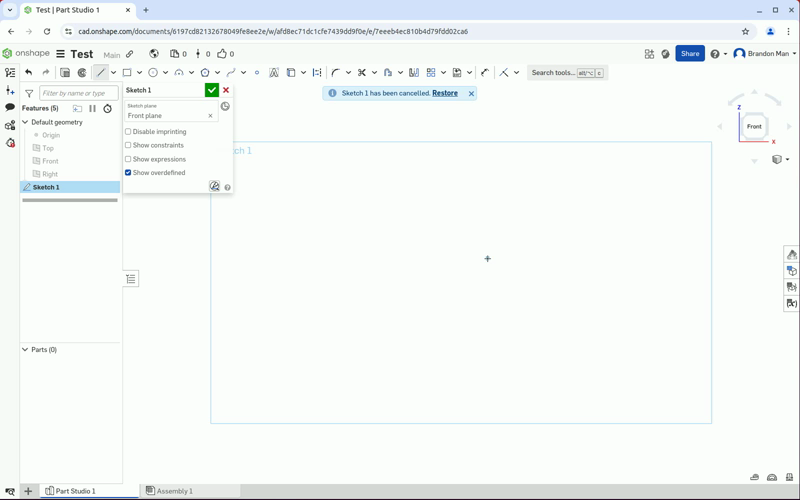
mouse_move(573, 258)
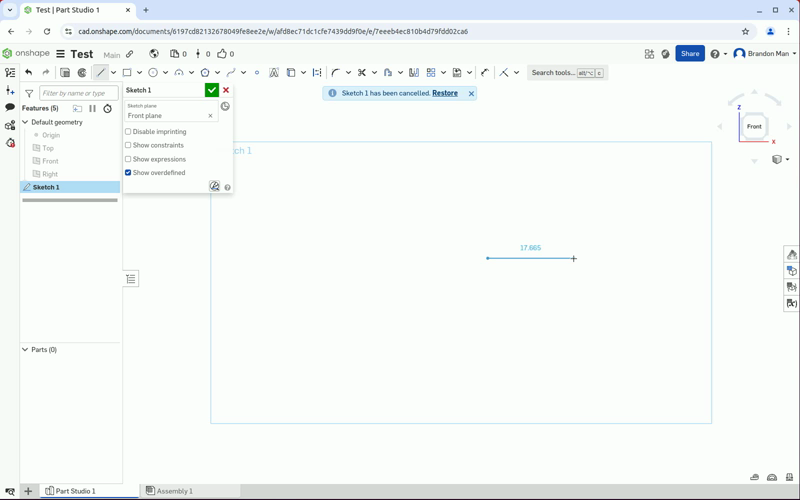
click(573, 258)
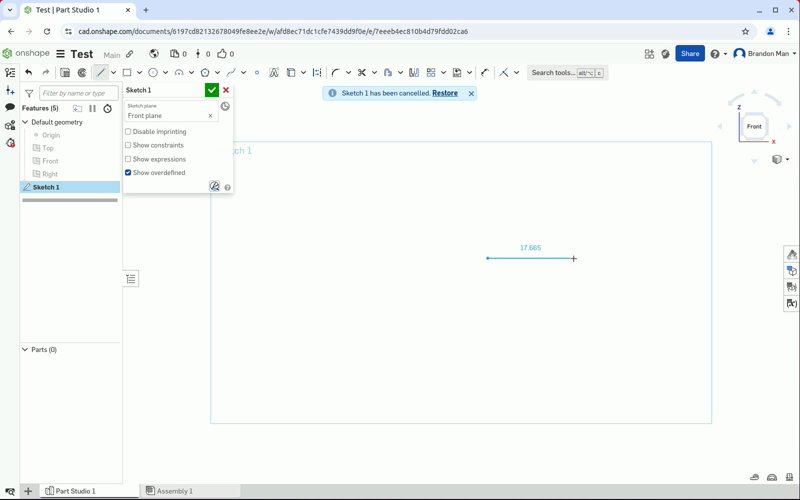
key_up(shift)
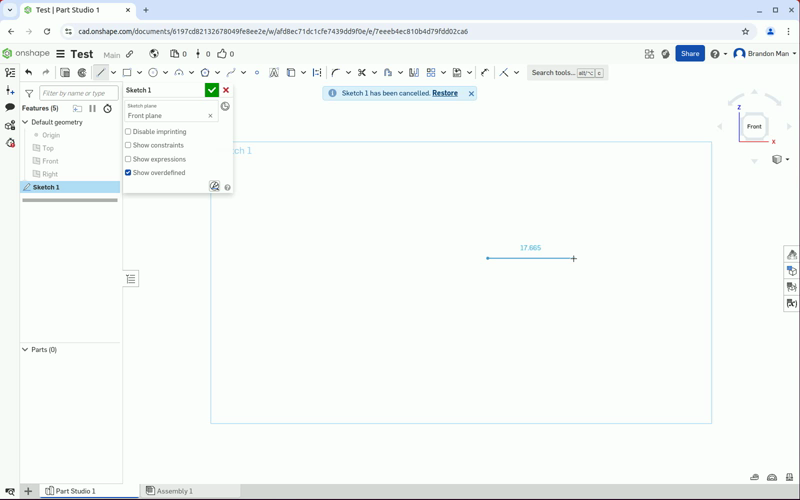
key_down(shift)
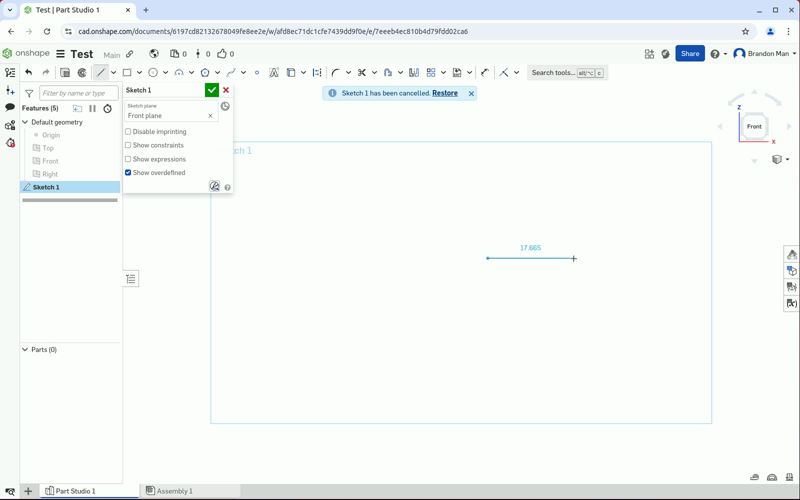
mouse_move(573, 183)
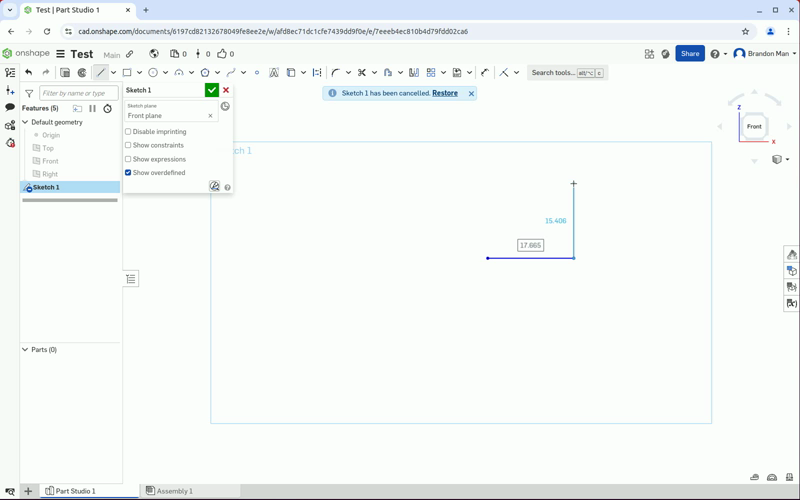
click(573, 183)
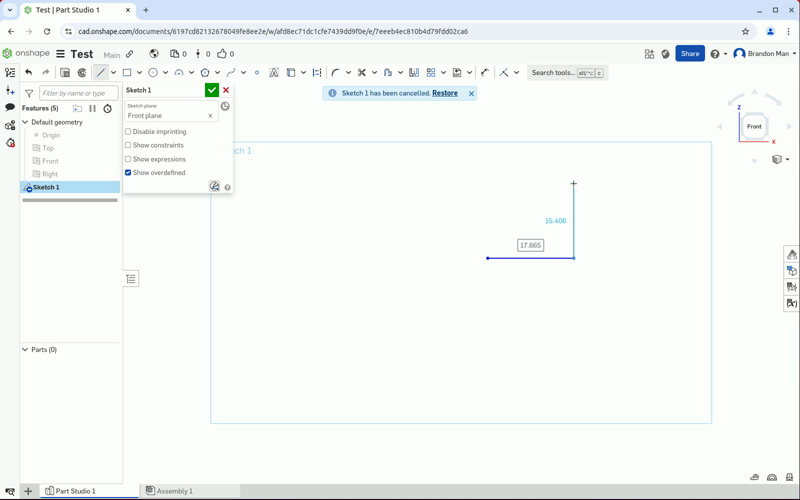
key_up(shift)
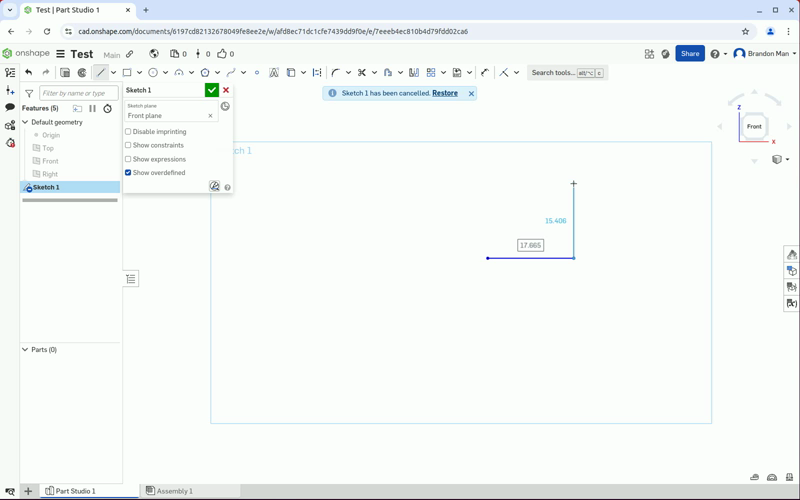
key_down(shift)
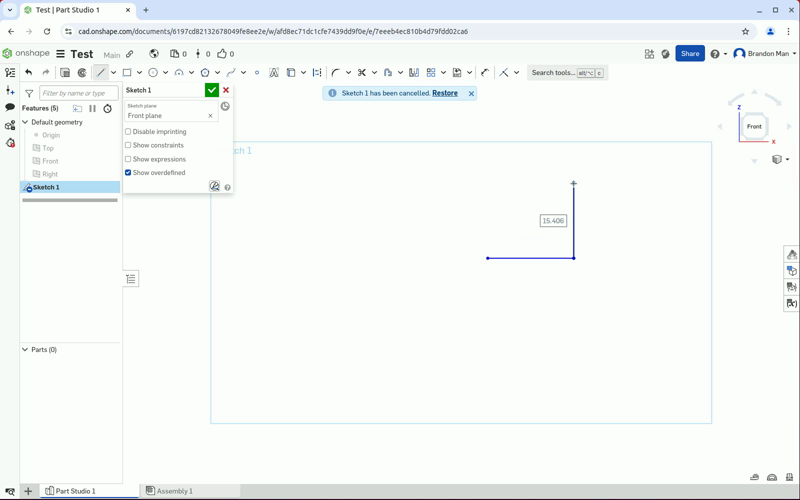
mouse_move(487, 183)
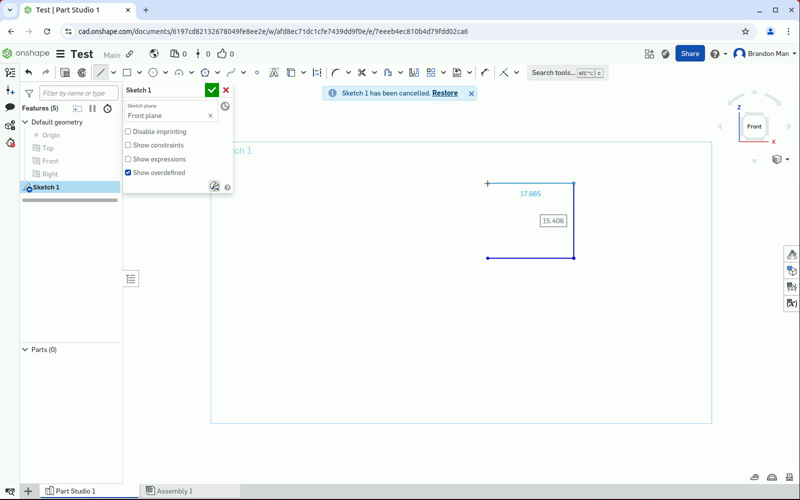
click(487, 183)
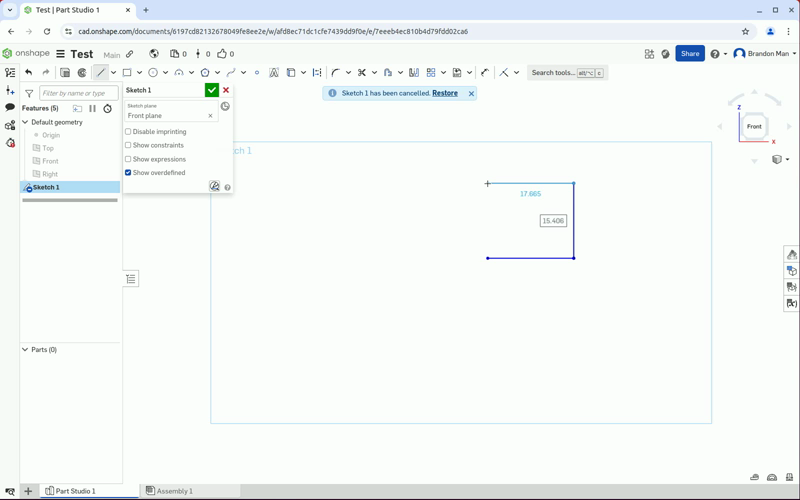
key_up(shift)
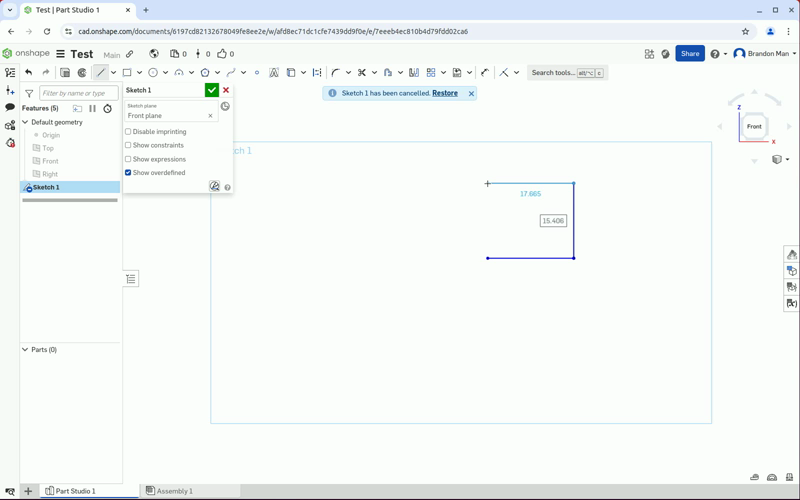
key_down(shift)
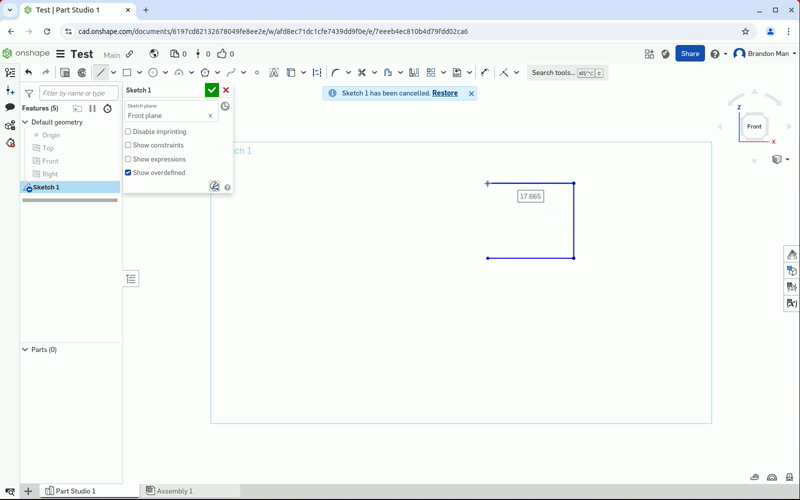
mouse_move(487, 258)
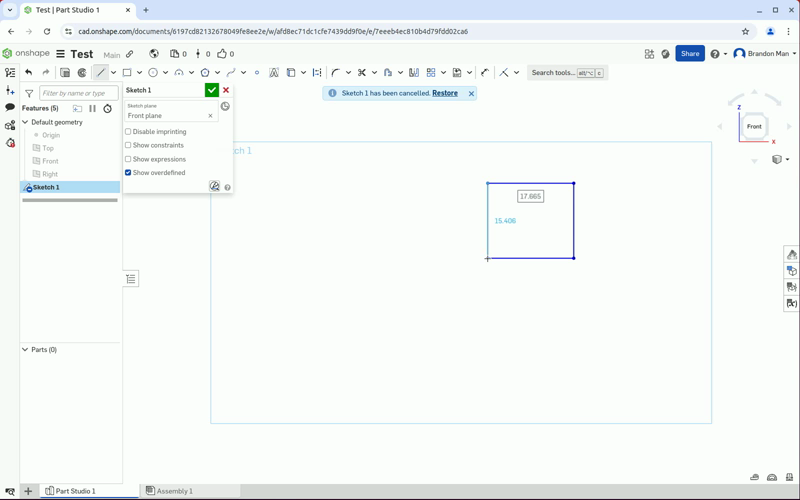
key_up(shift)
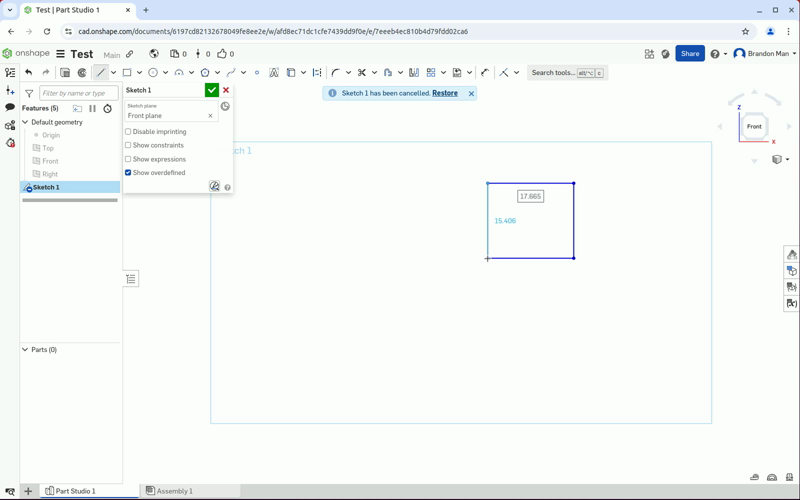
click(487, 258)
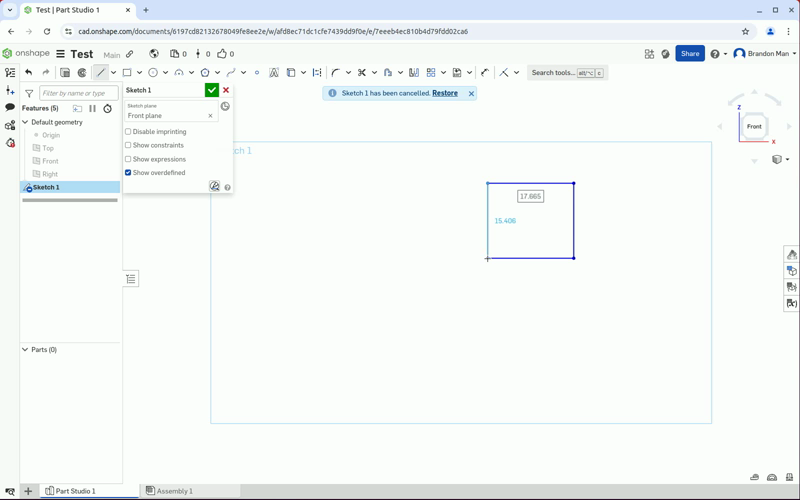
key(esc)
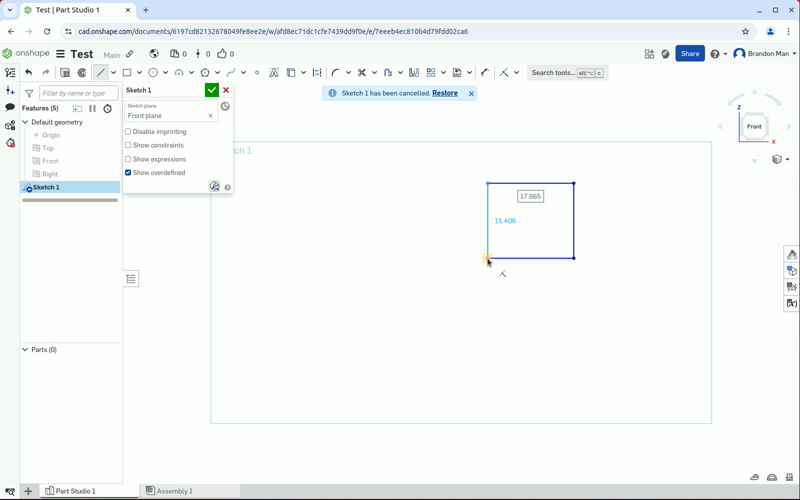
mouse_move(503, 206)
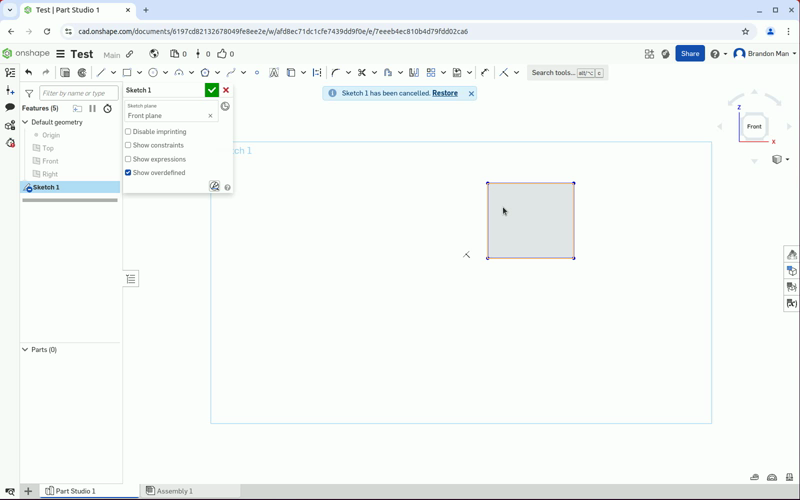
click(503, 206)
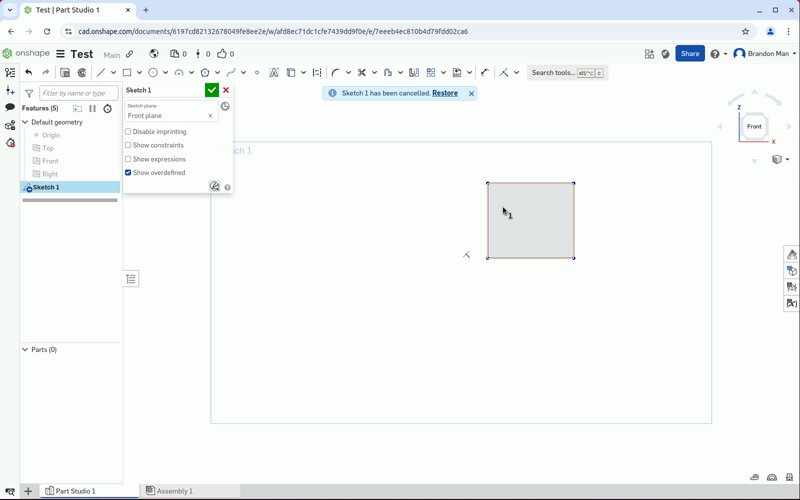
mouse_move(73, 352)
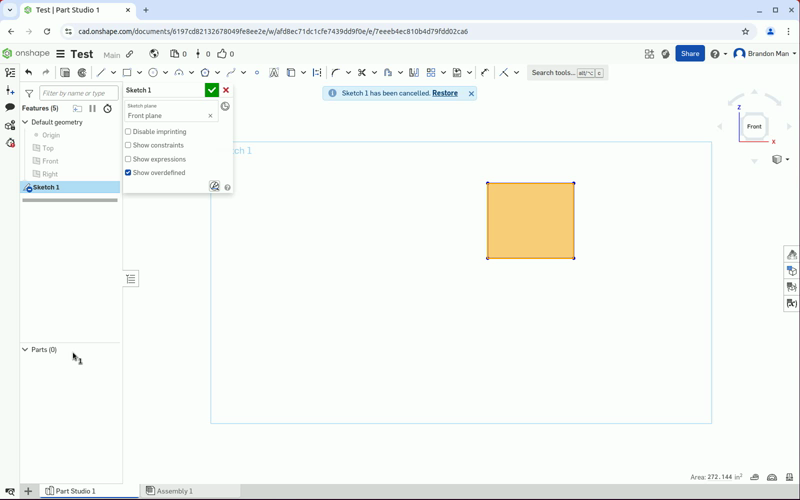
key(shift+y)
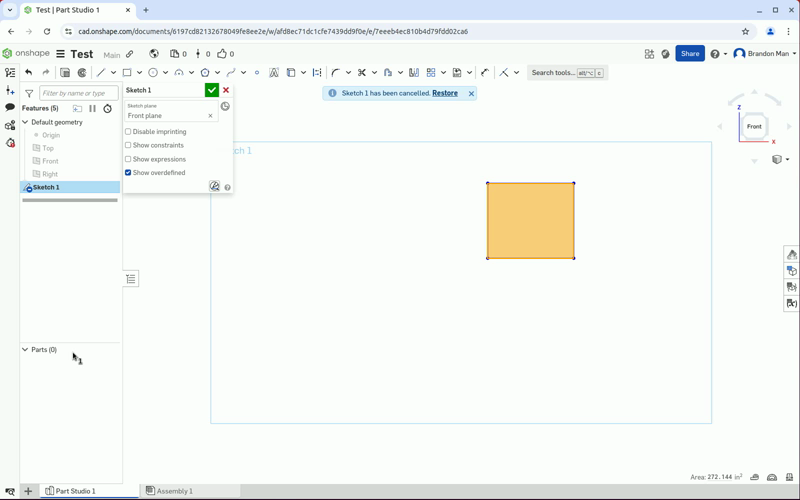
key(shift+e)
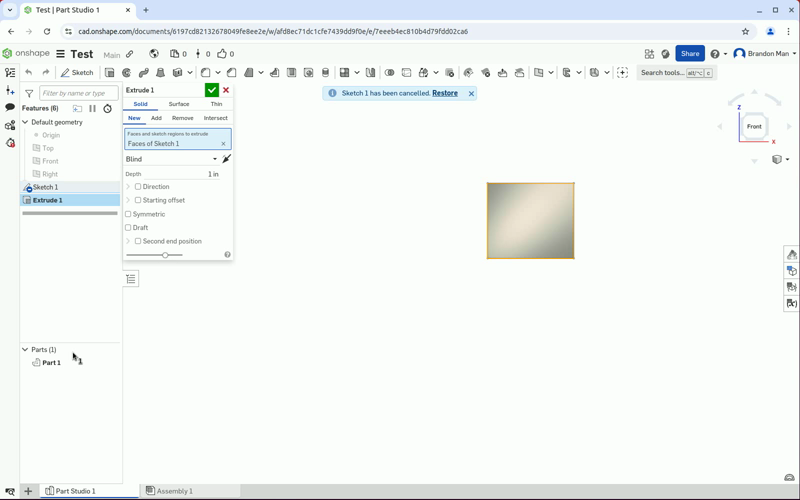
mouse_move(143, 106)
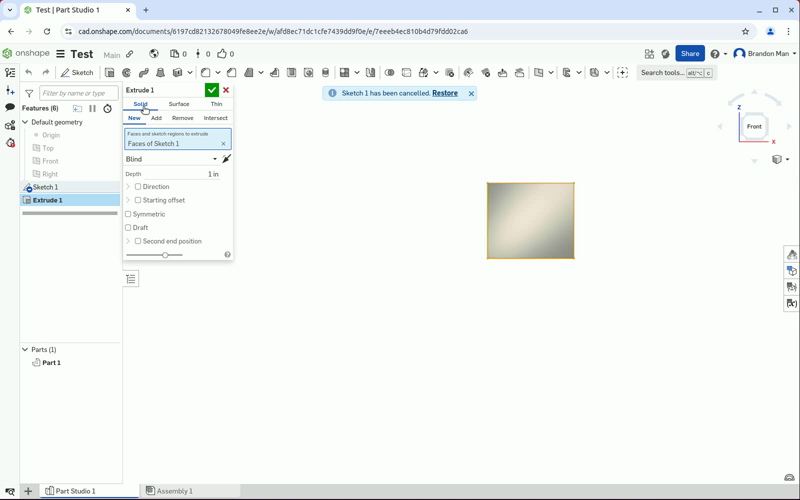
click(143, 106)
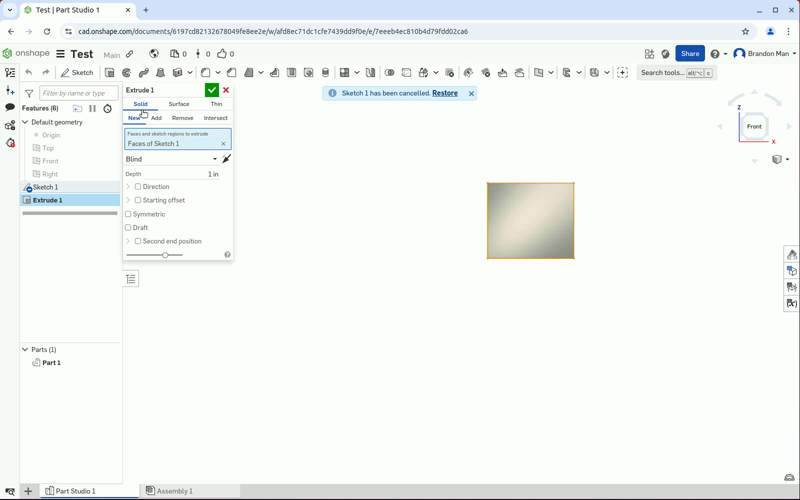
mouse_move(137, 120)
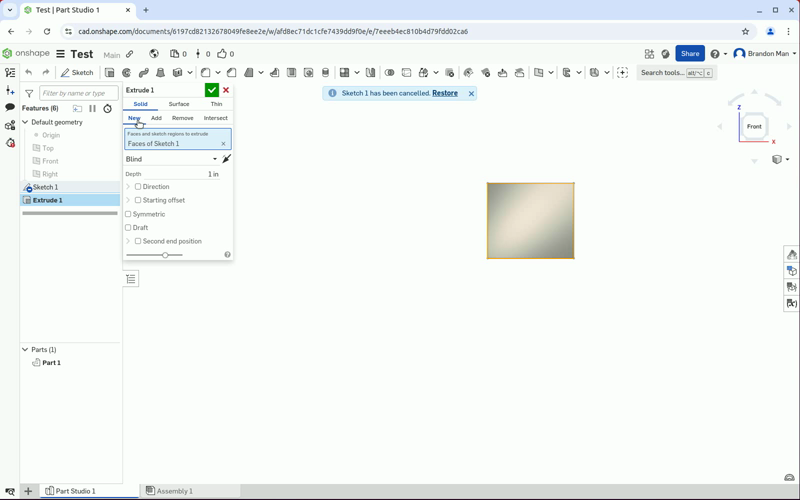
click(137, 120)
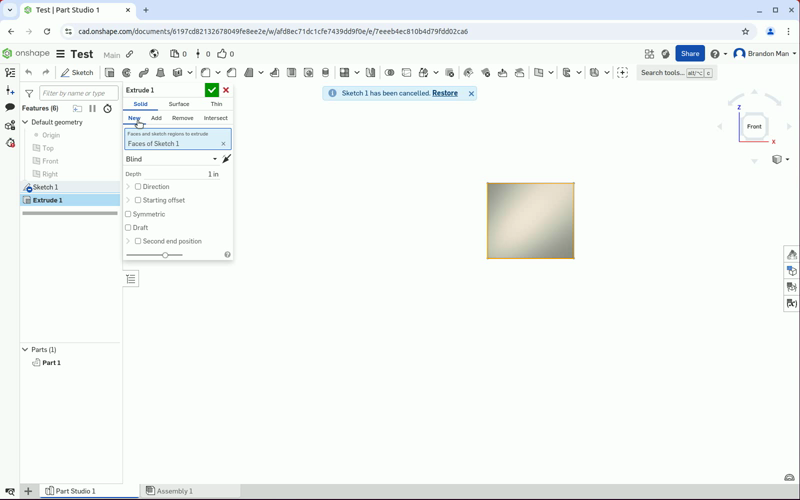
key(tab, 4)
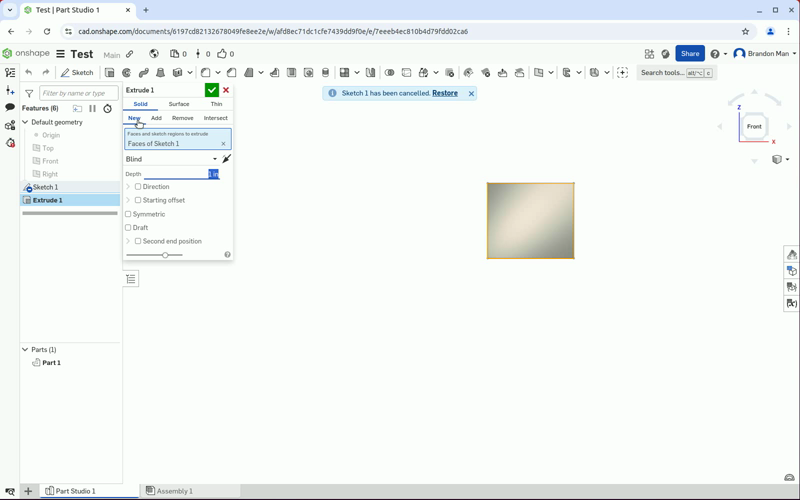
text(6.018)
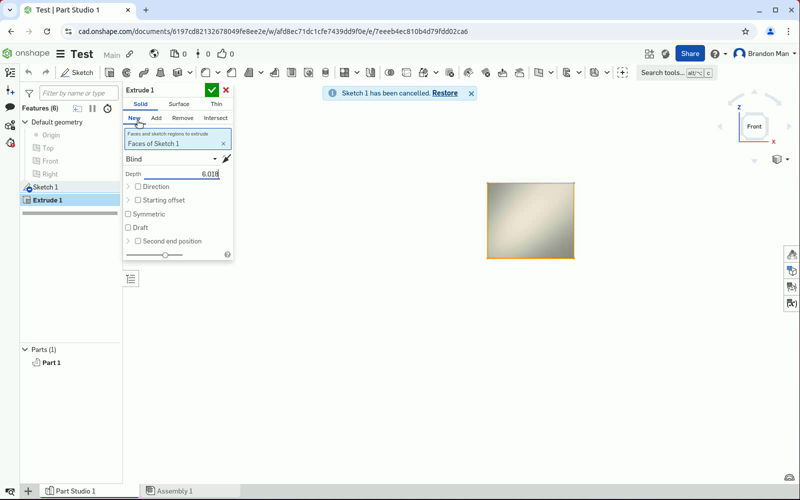
key(enter)
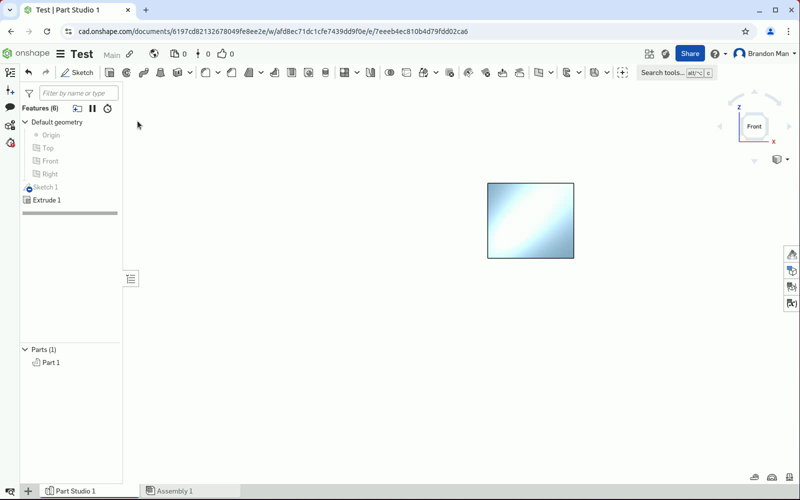
key(shift+h)
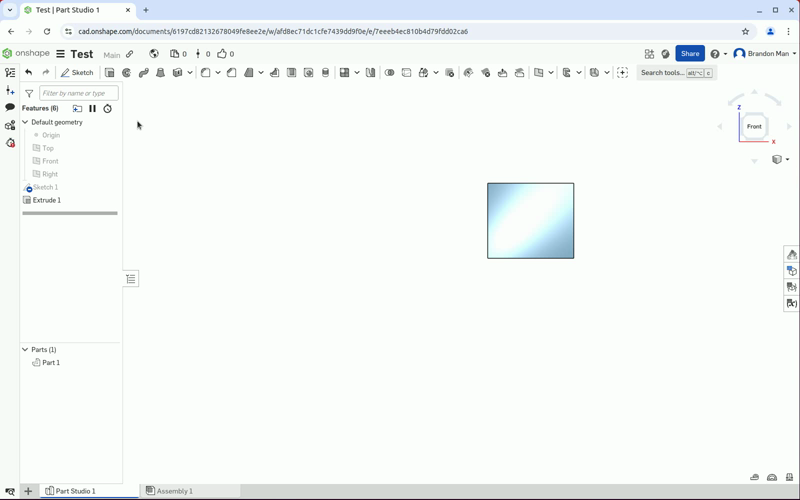
key(shift+h)
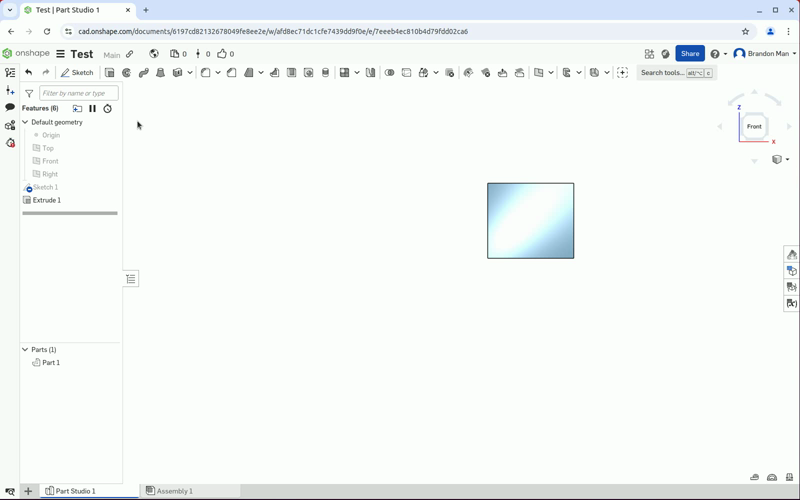
mouse_move(73, 189)
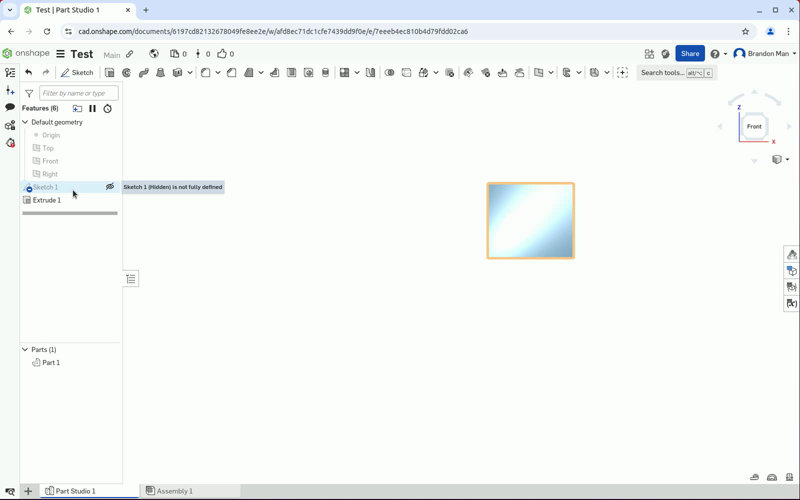
click(73, 189)
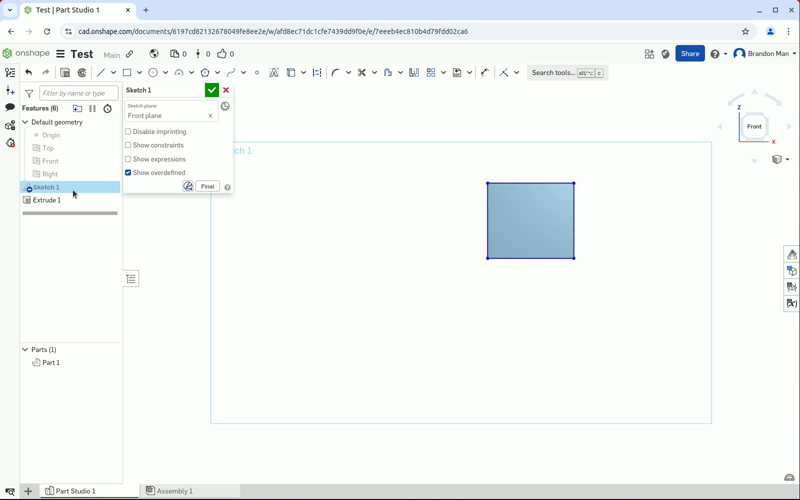
mouse_move(229, 92)
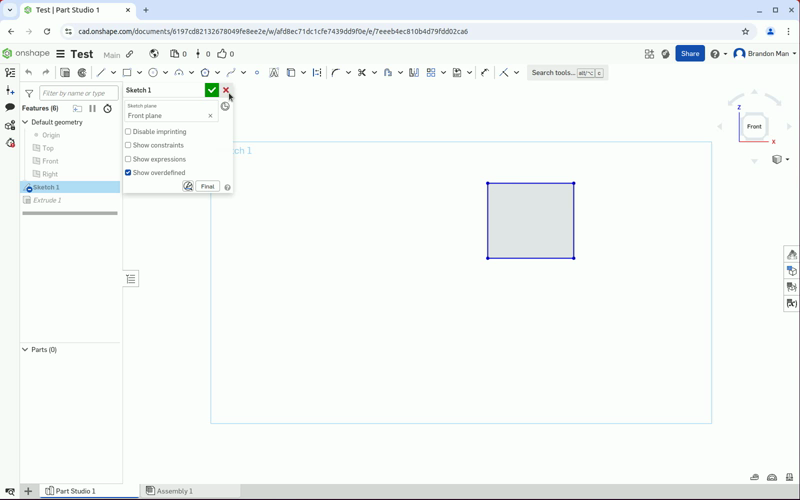
click(229, 92)
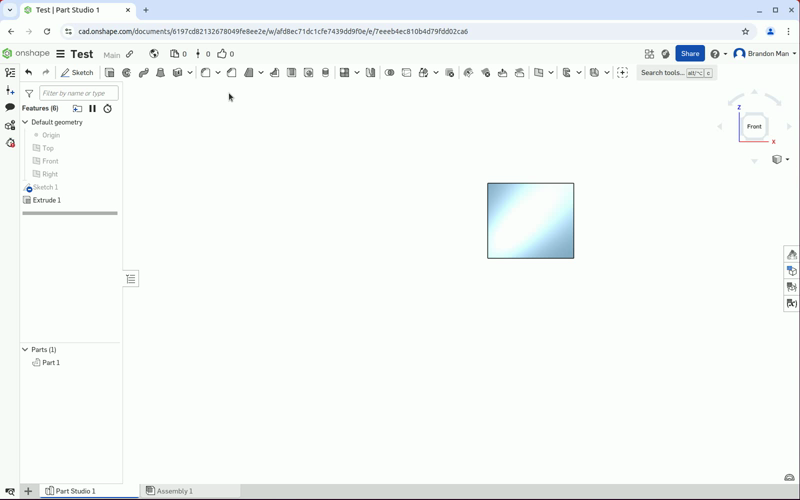
mouse_move(541, 75)
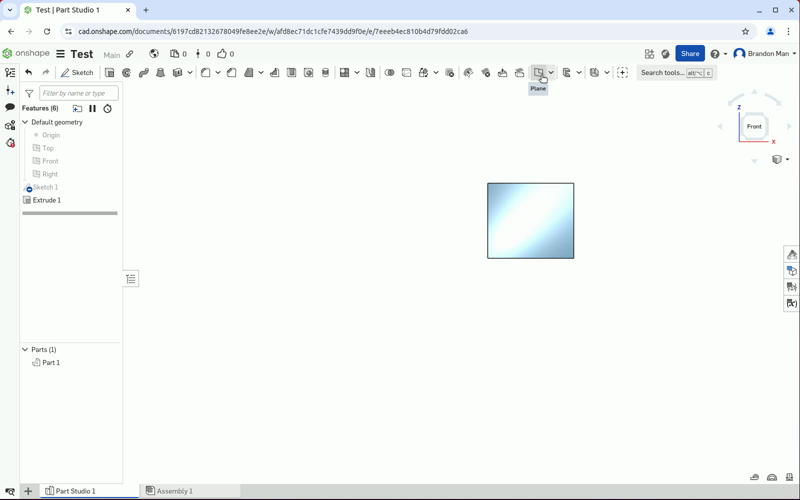
click(541, 75)
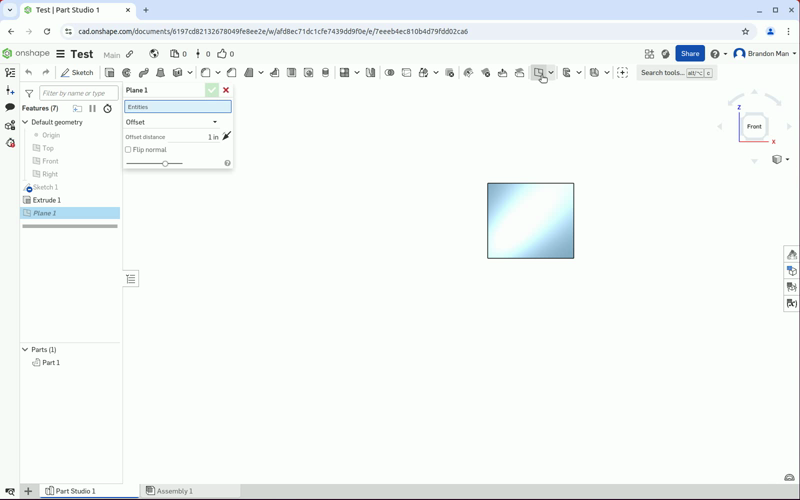
mouse_move(73, 163)
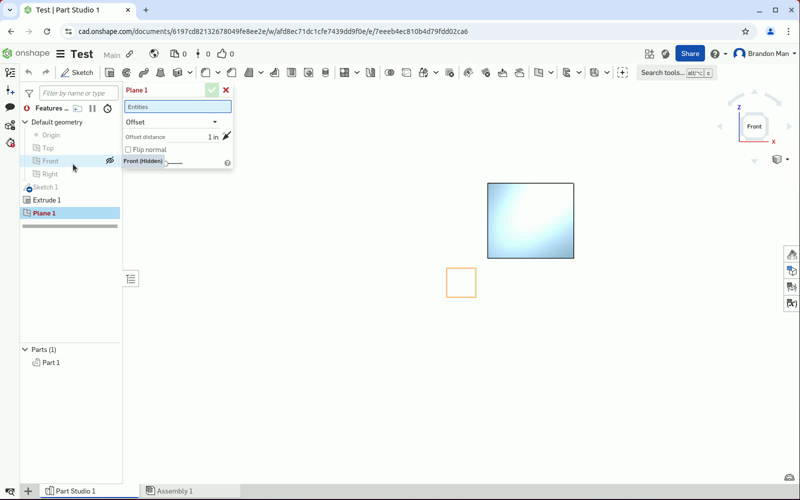
click(73, 163)
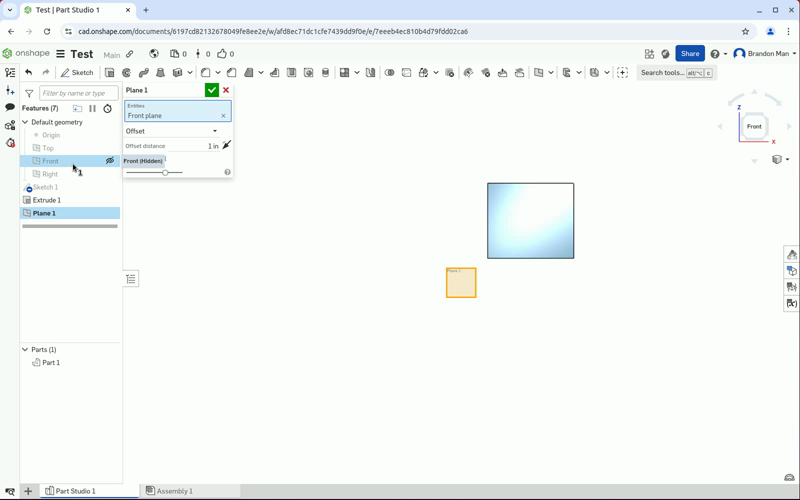
key(tab, 2)
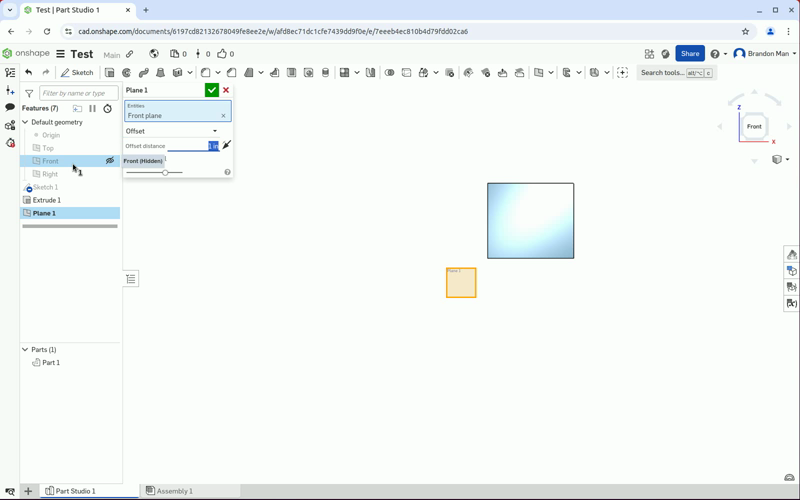
text(6.008)
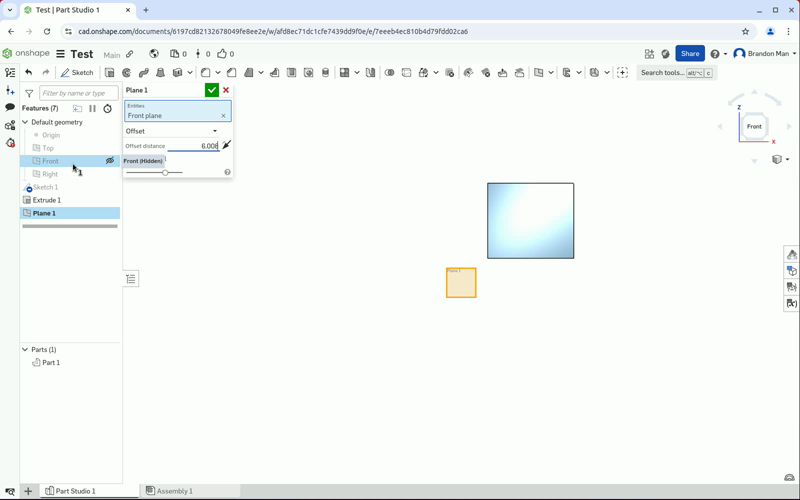
key(enter, 2)
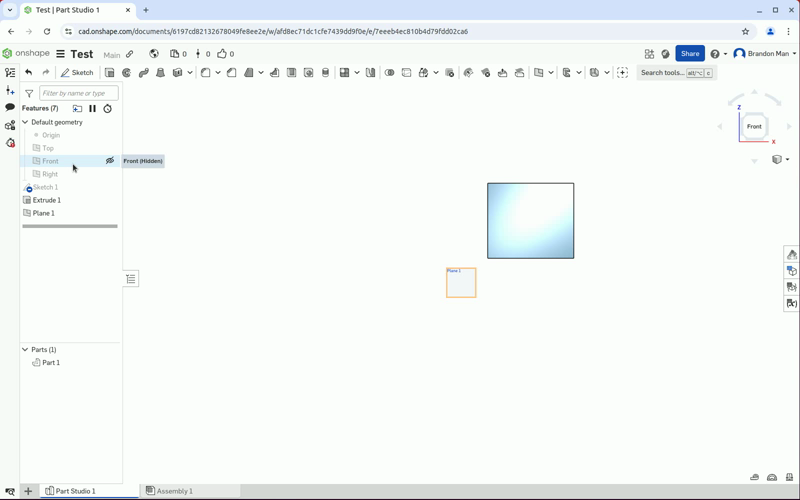
key(shift+s)
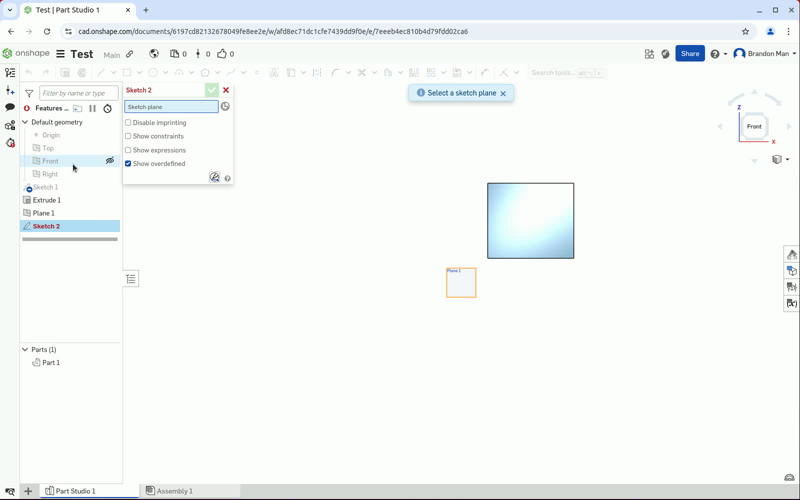
mouse_move(73, 215)
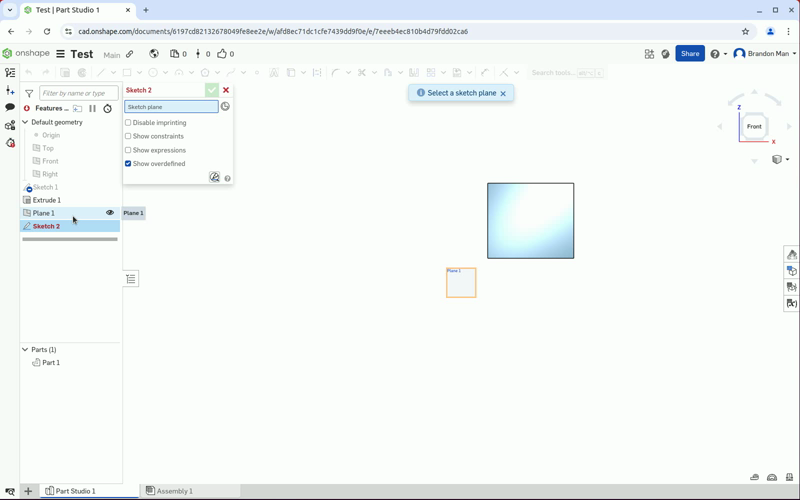
click(73, 215)
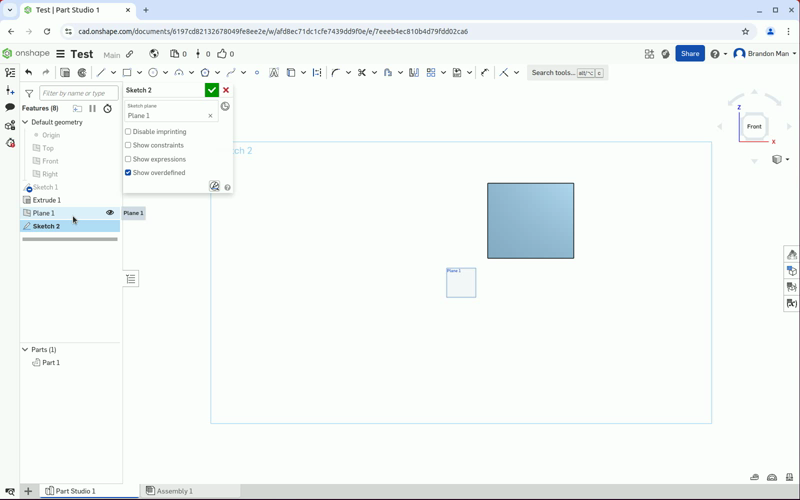
mouse_move(73, 352)
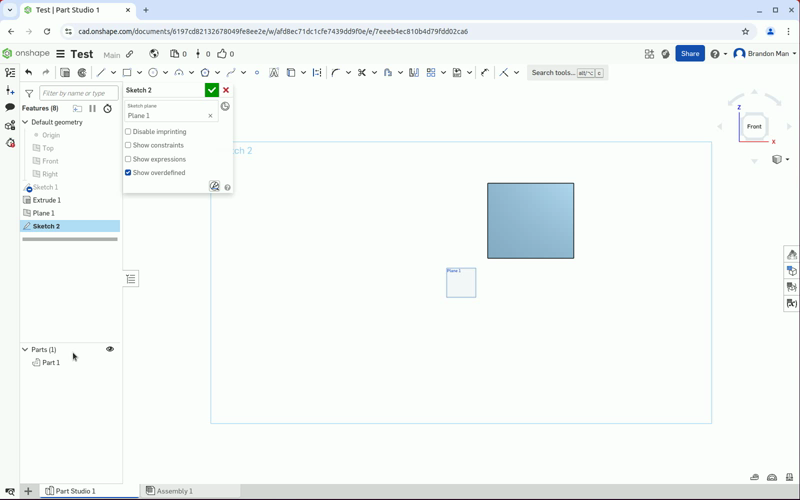
key(y)
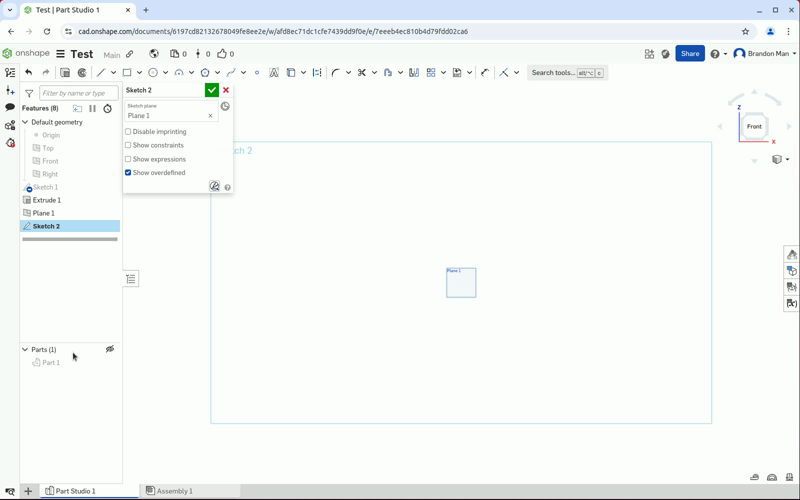
key(l)
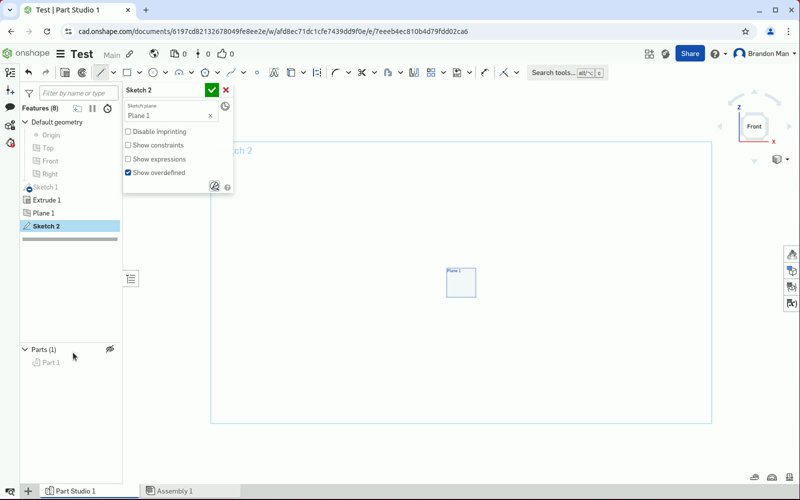
key_down(shift)
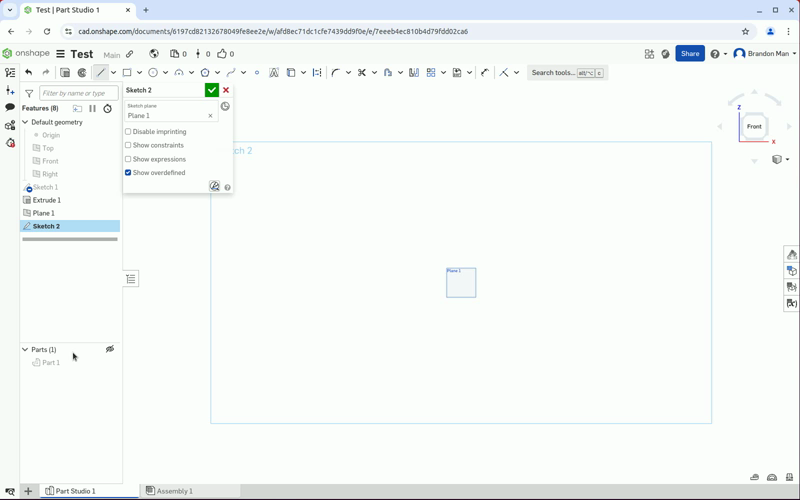
mouse_move(508, 231)
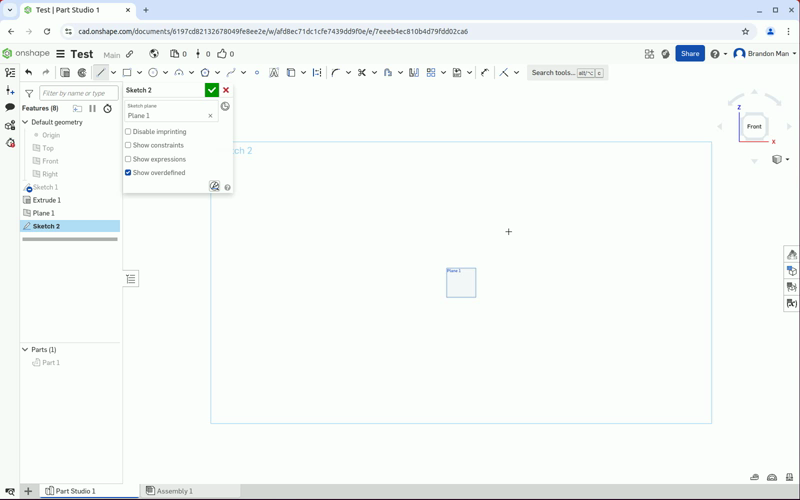
click(508, 231)
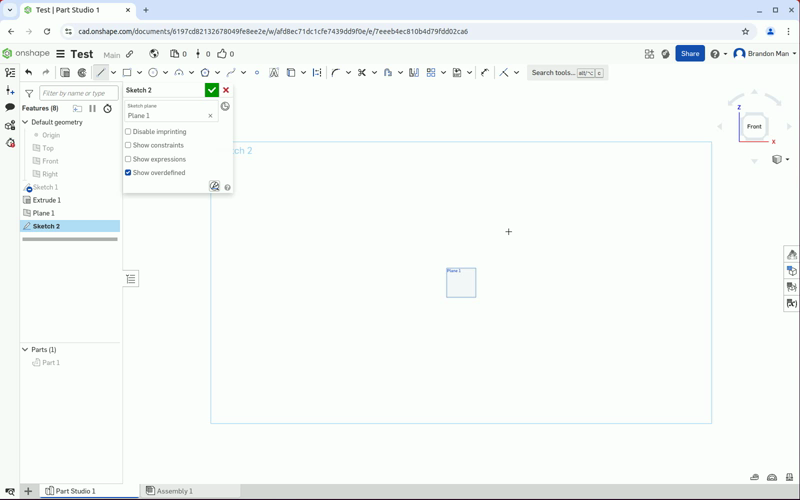
key_up(shift)
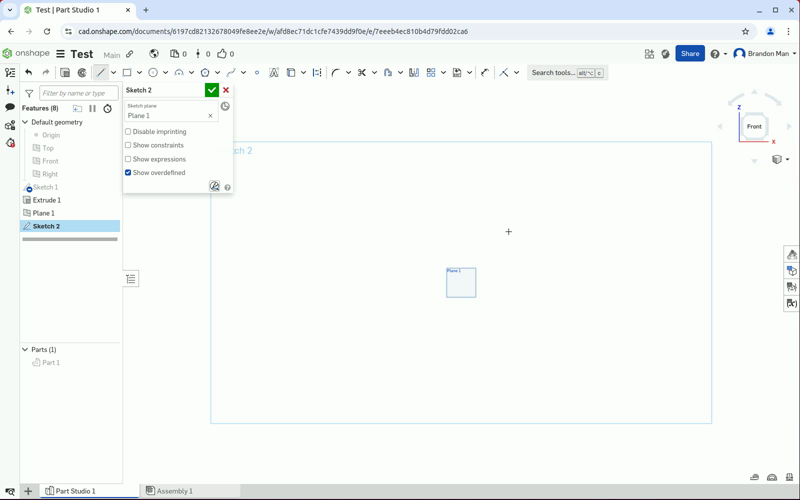
key_down(shift)
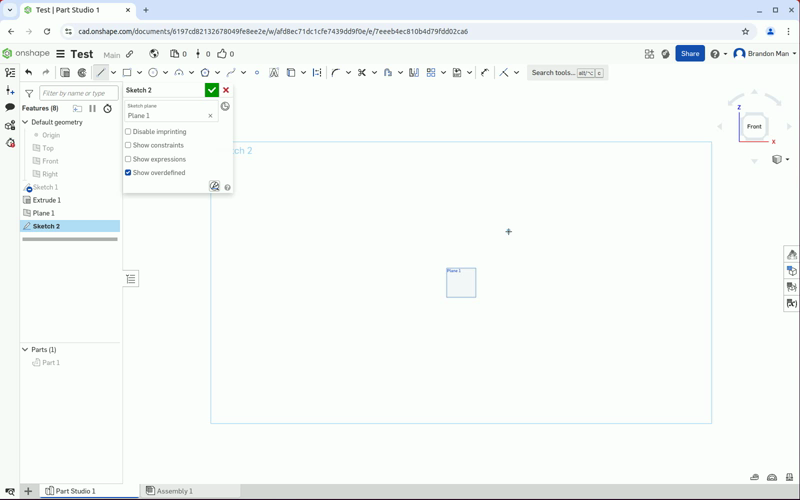
mouse_move(538, 231)
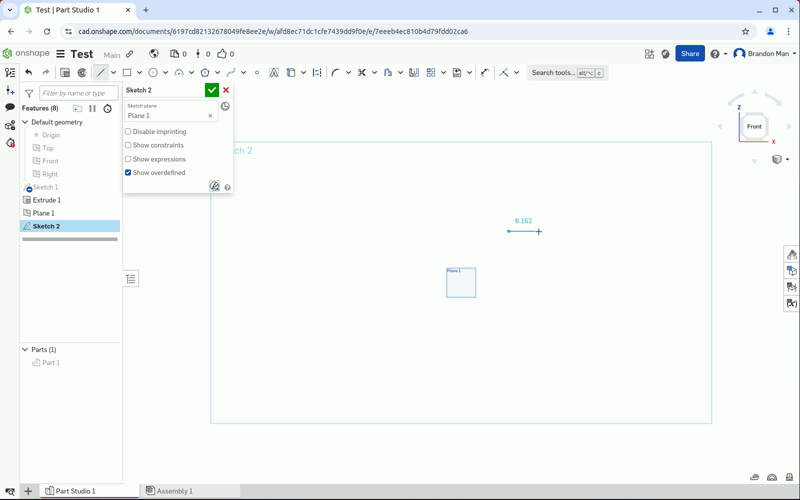
mouse_move(552, 231)
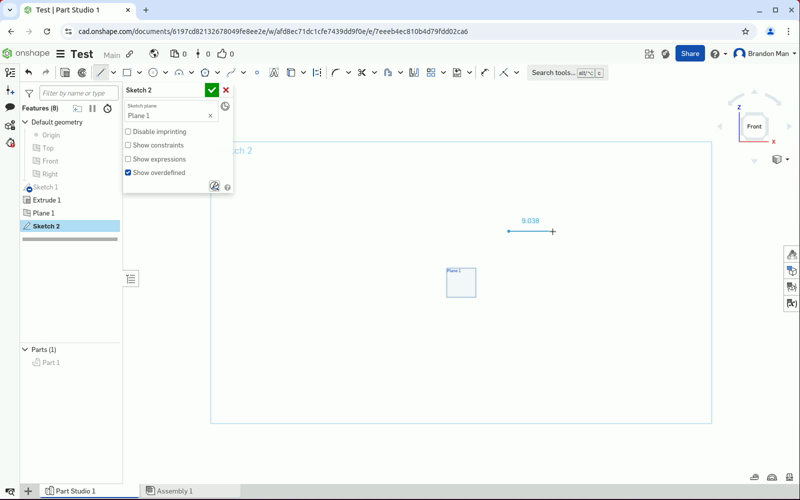
click(552, 231)
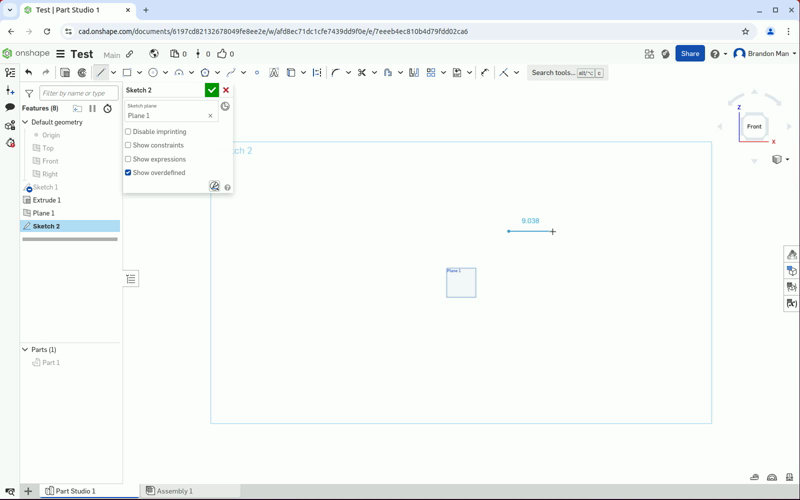
key_up(shift)
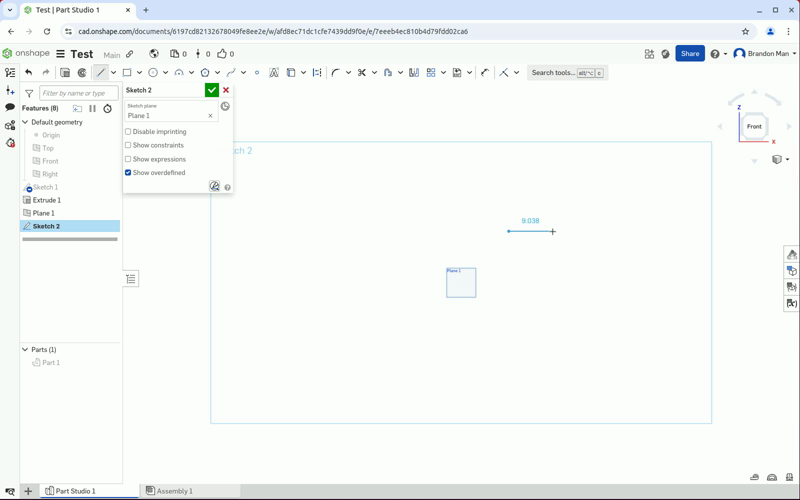
key_down(shift)
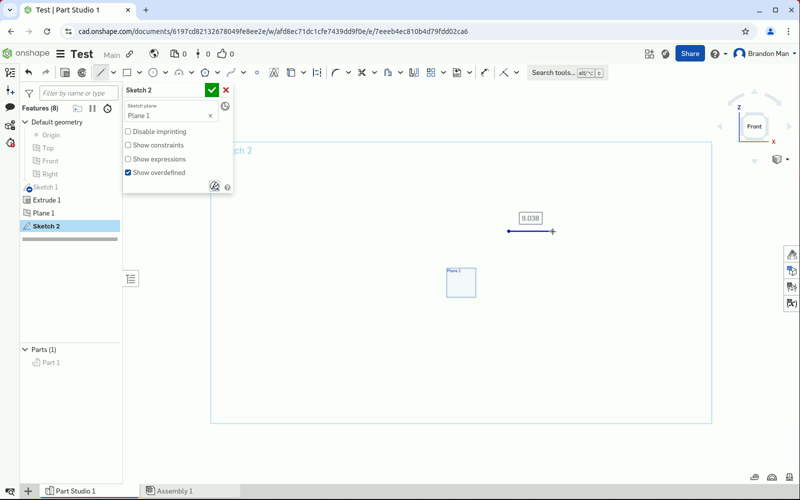
mouse_move(582, 231)
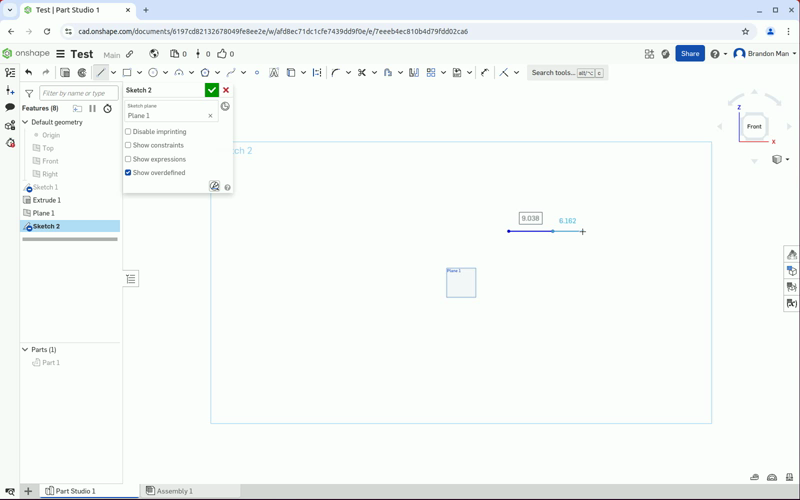
mouse_move(552, 199)
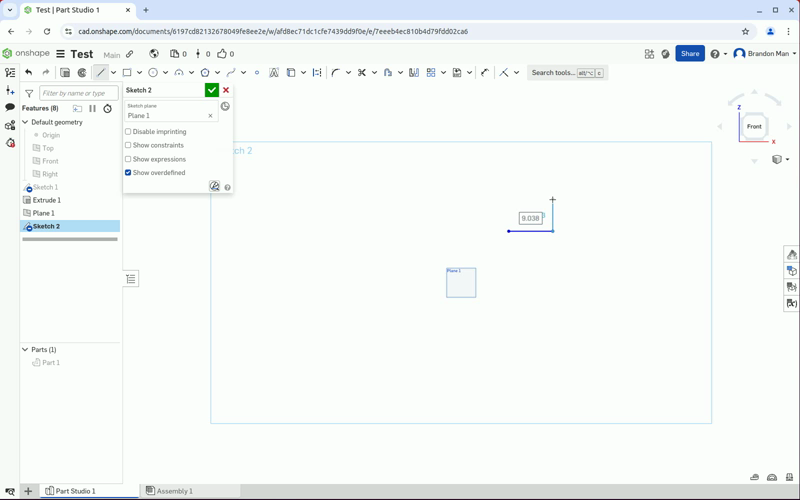
click(552, 199)
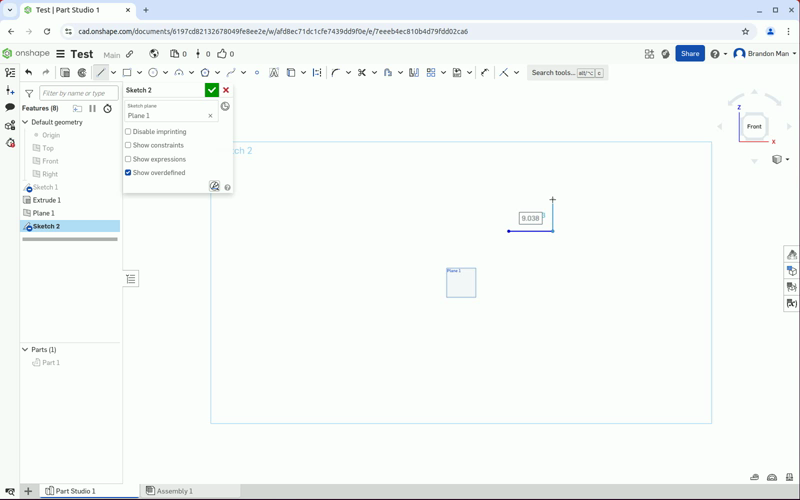
key_up(shift)
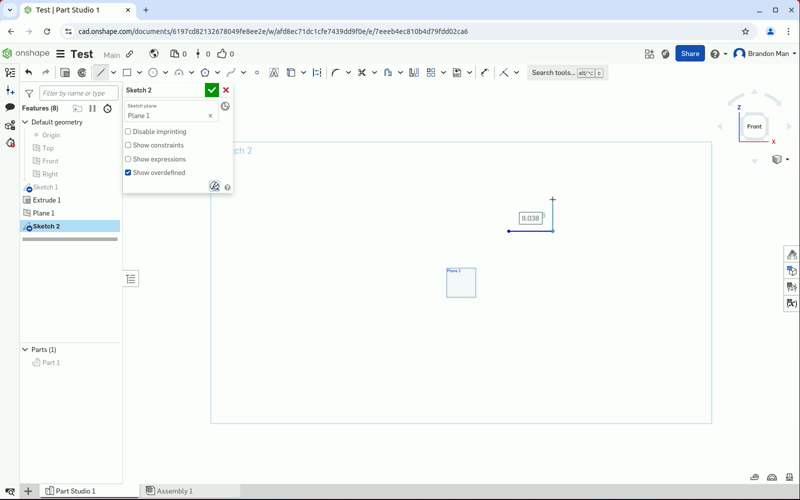
key_down(shift)
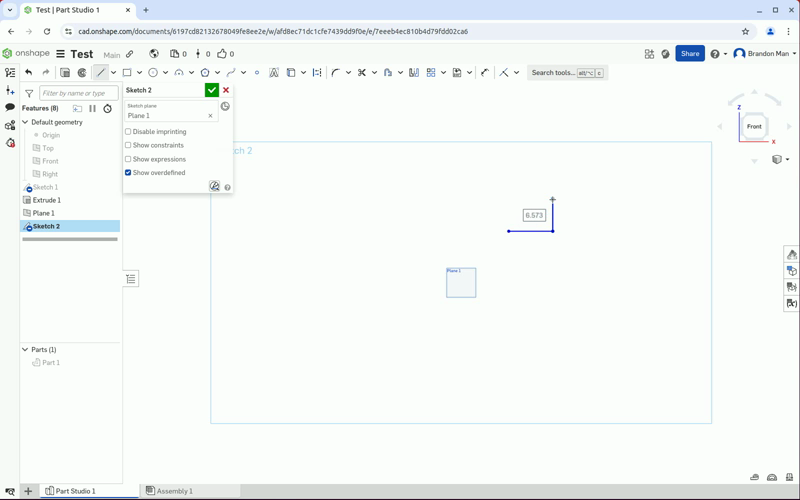
mouse_move(582, 199)
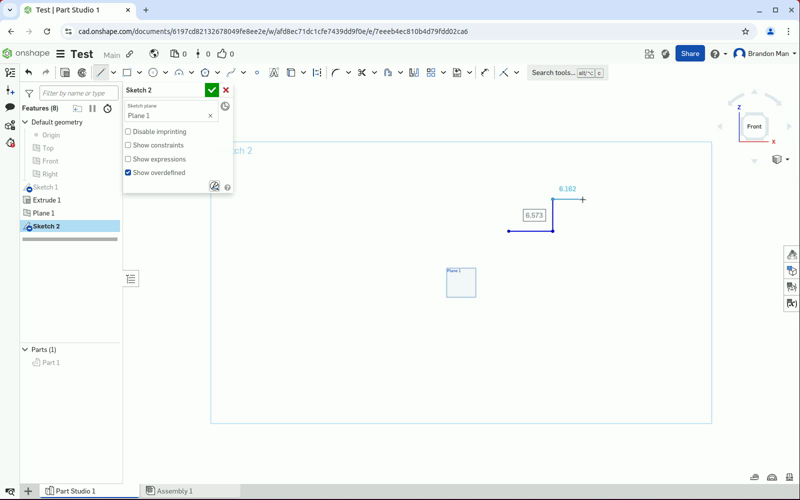
mouse_move(508, 199)
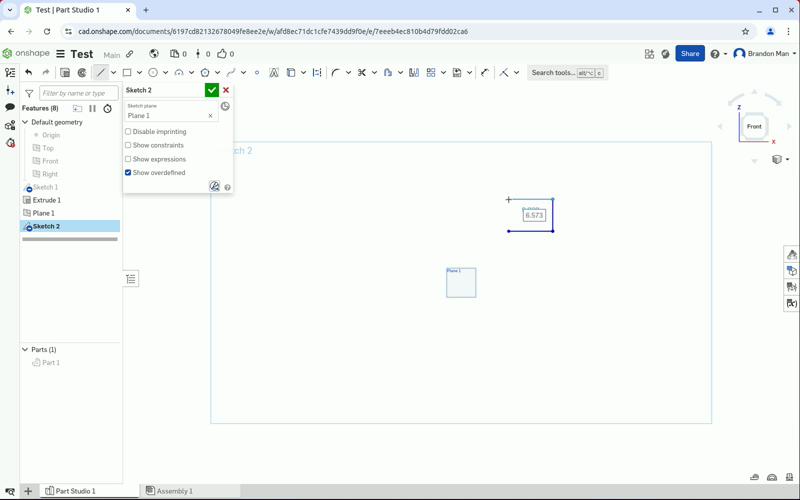
click(508, 199)
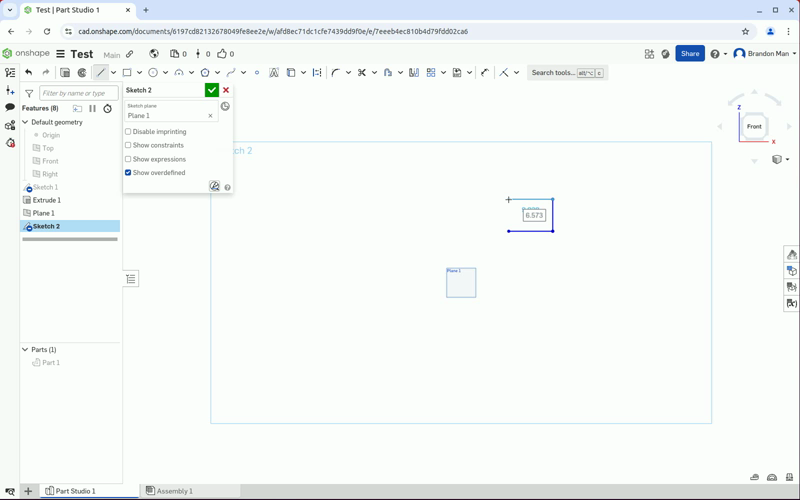
key_up(shift)
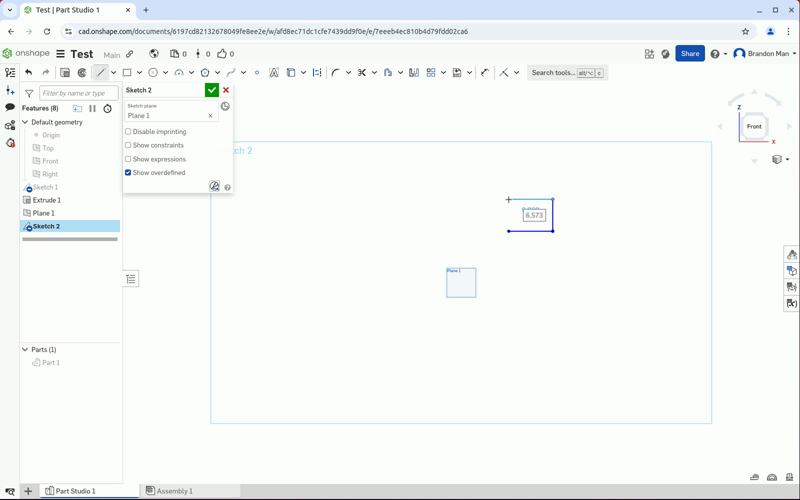
mouse_move(538, 199)
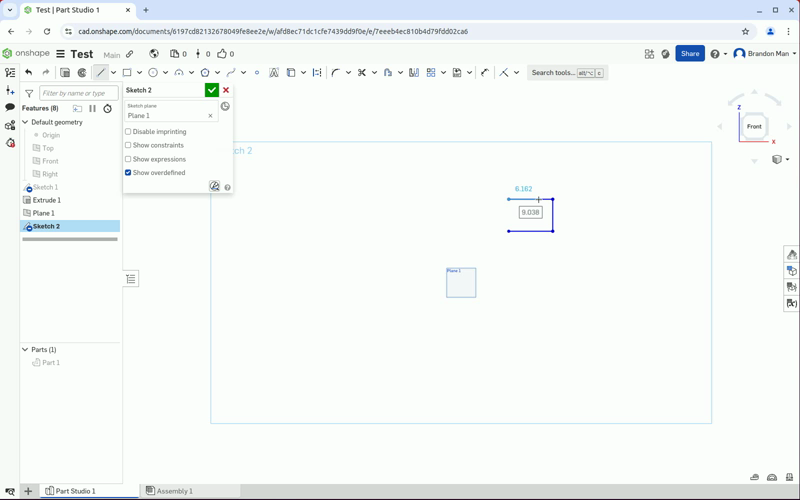
key_down(shift)
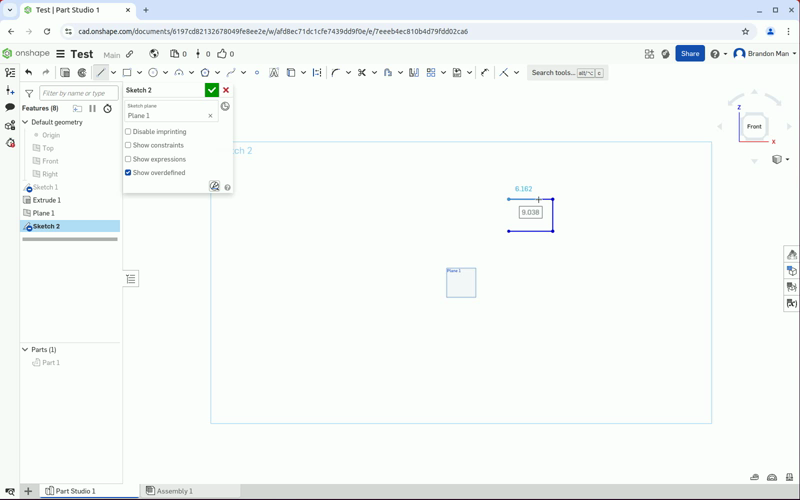
mouse_move(508, 231)
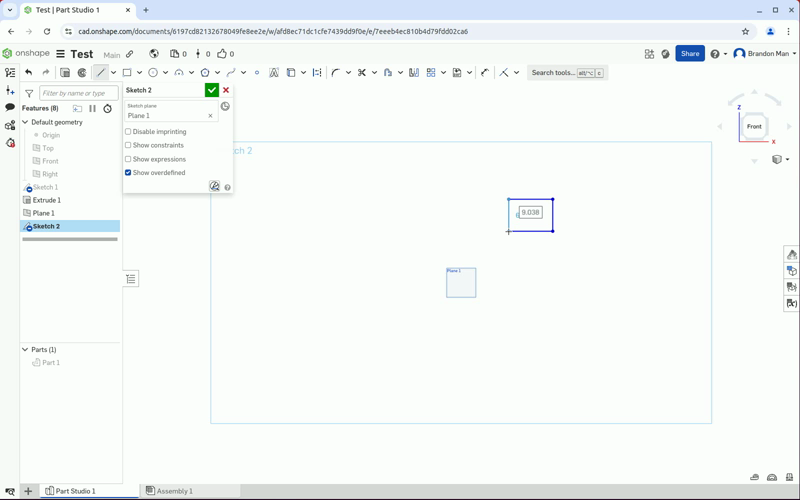
key_up(shift)
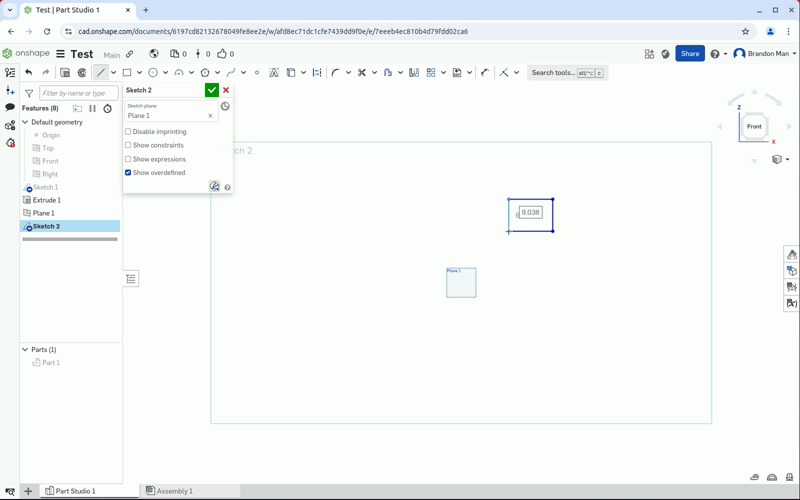
click(508, 231)
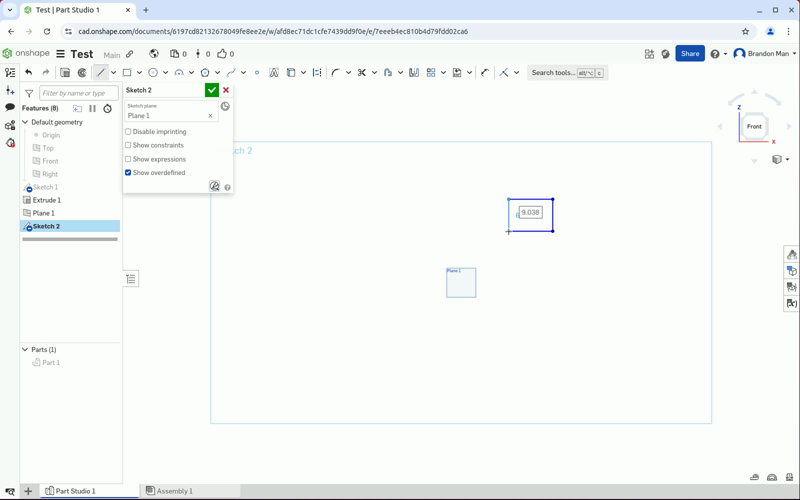
key(esc)
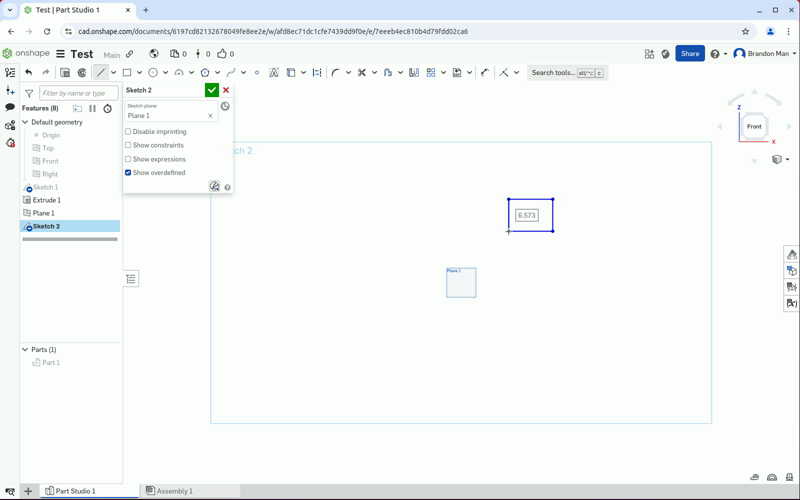
mouse_move(536, 207)
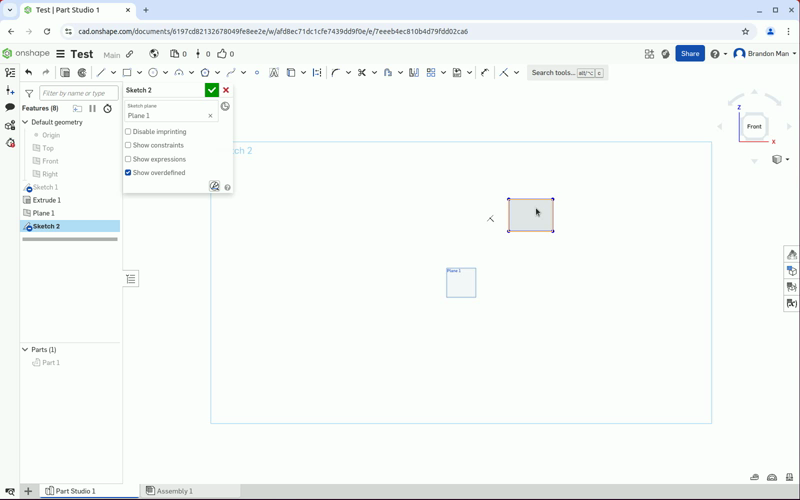
scroll(6)
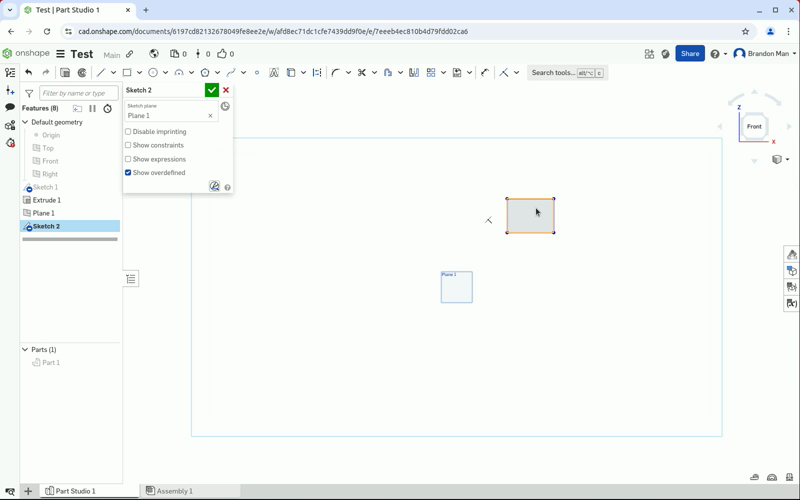
scroll(6)
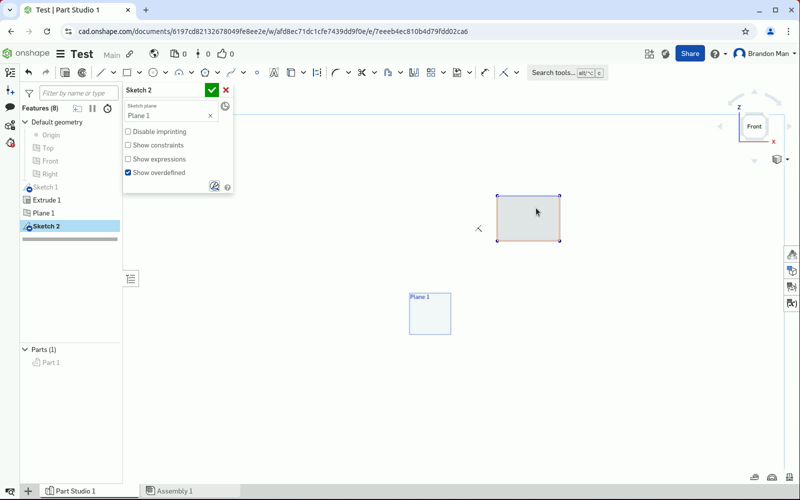
scroll(6)
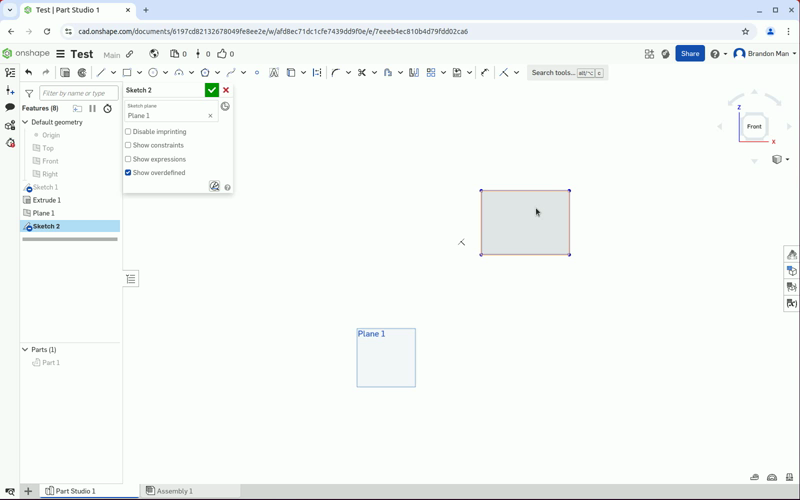
scroll(6)
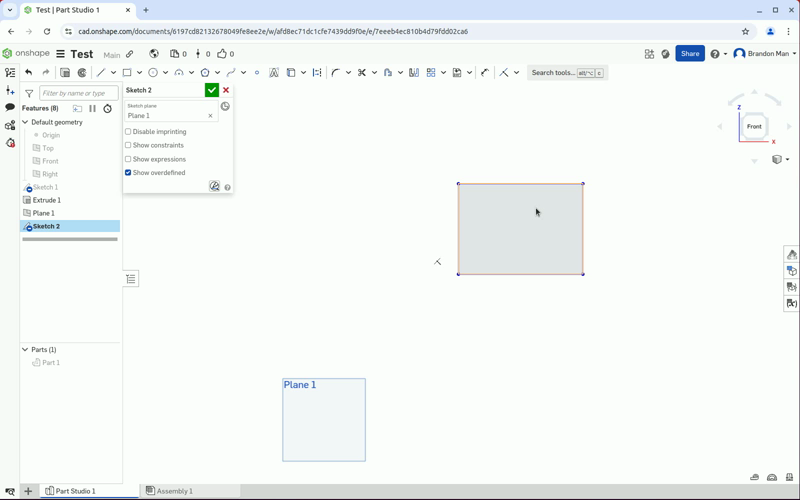
scroll(6)
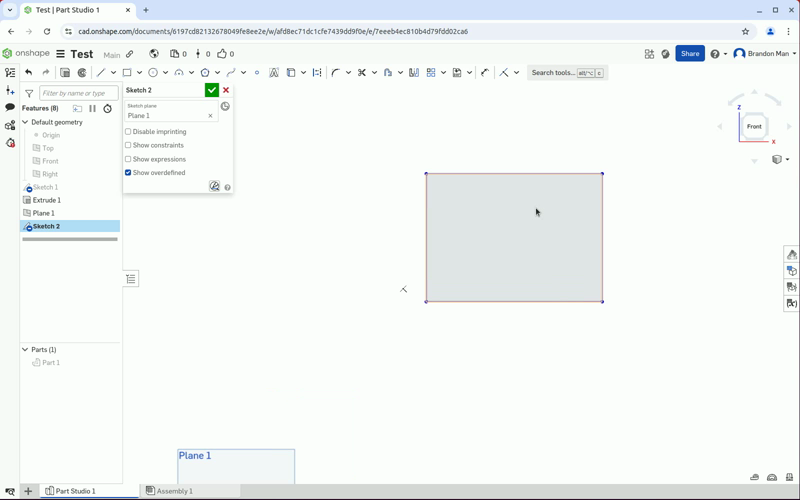
scroll(6)
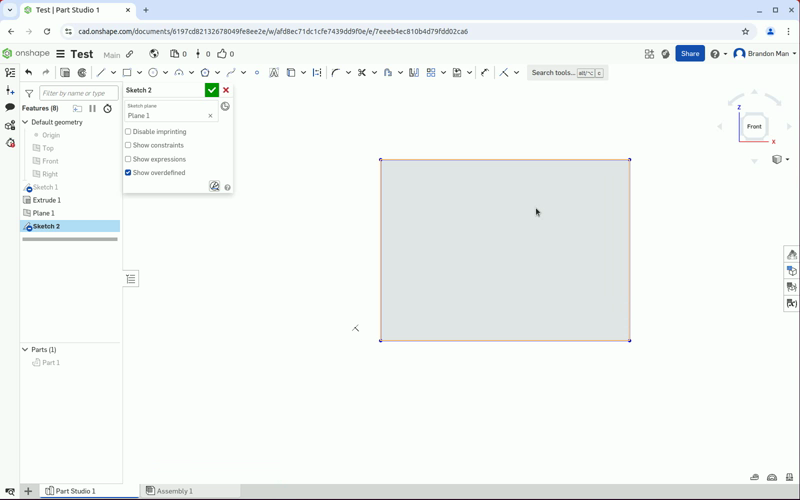
scroll(6)
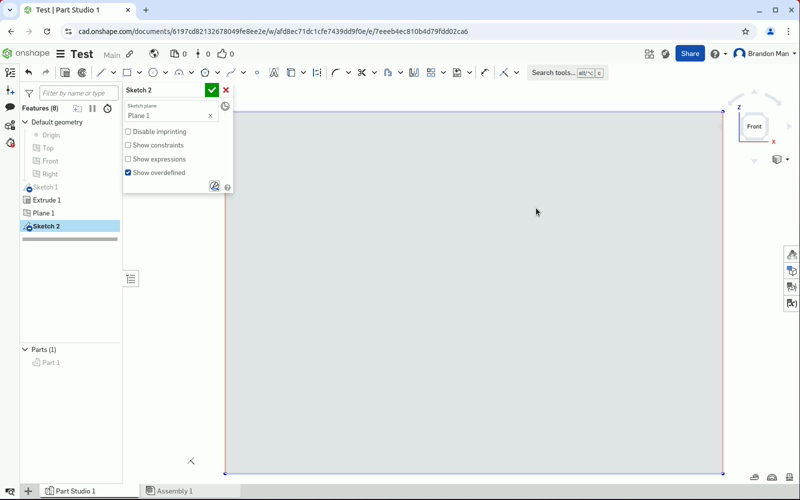
click(536, 207)
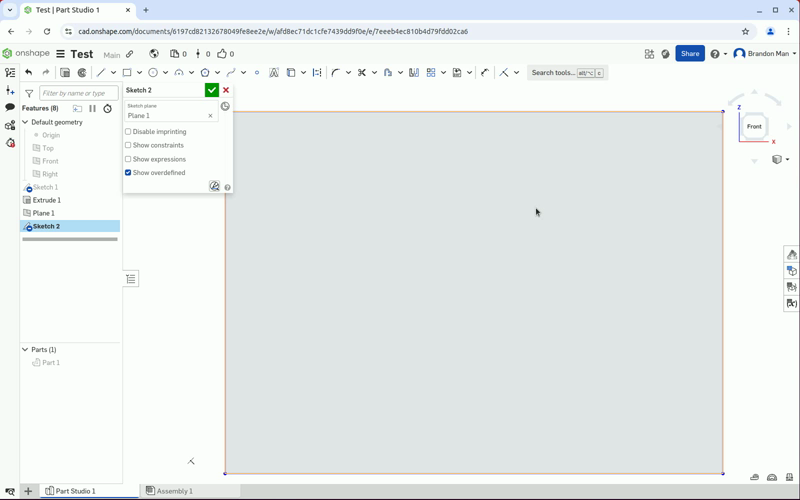
scroll(-6)
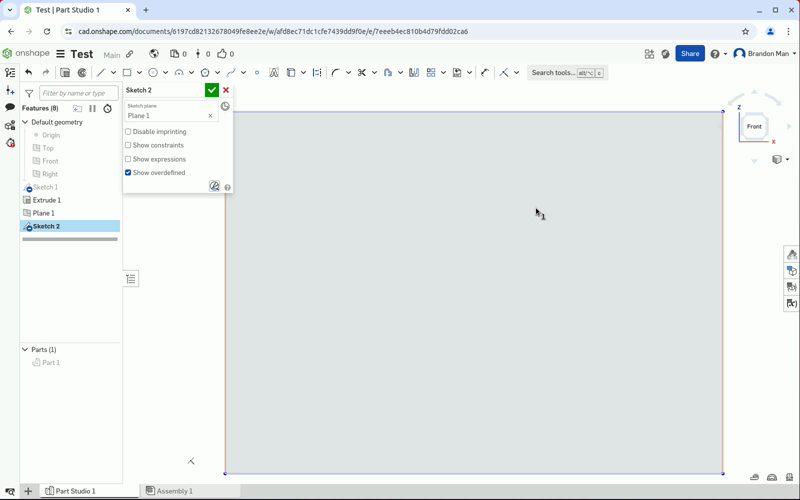
scroll(-6)
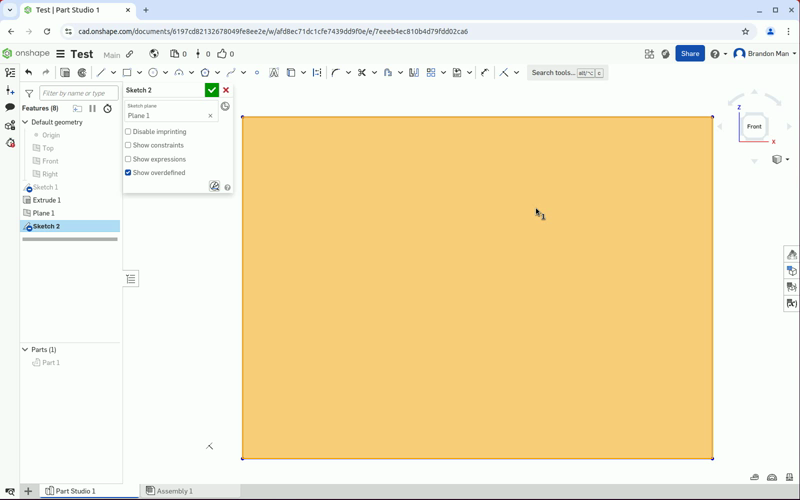
scroll(-6)
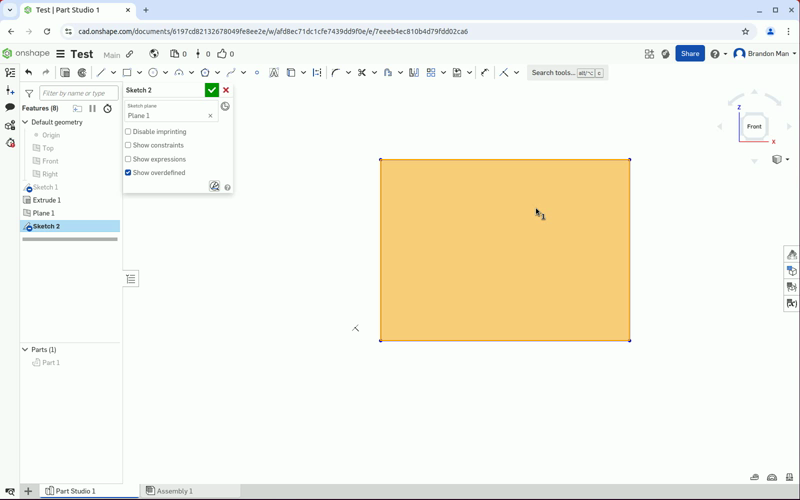
scroll(-6)
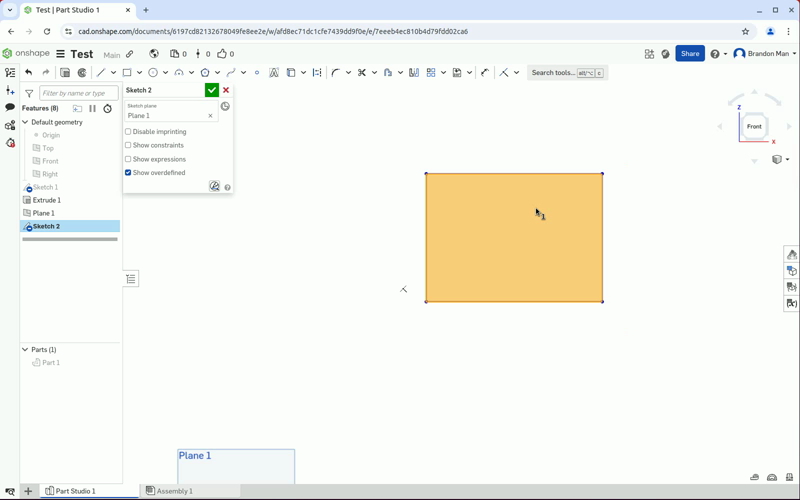
scroll(-6)
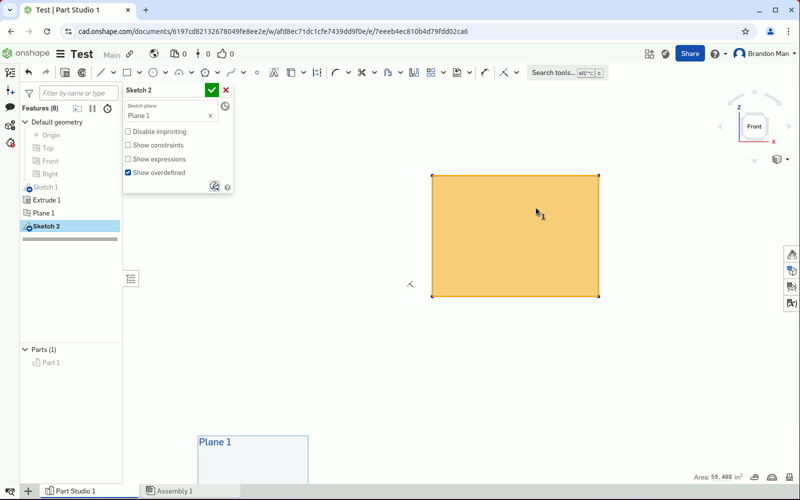
scroll(-6)
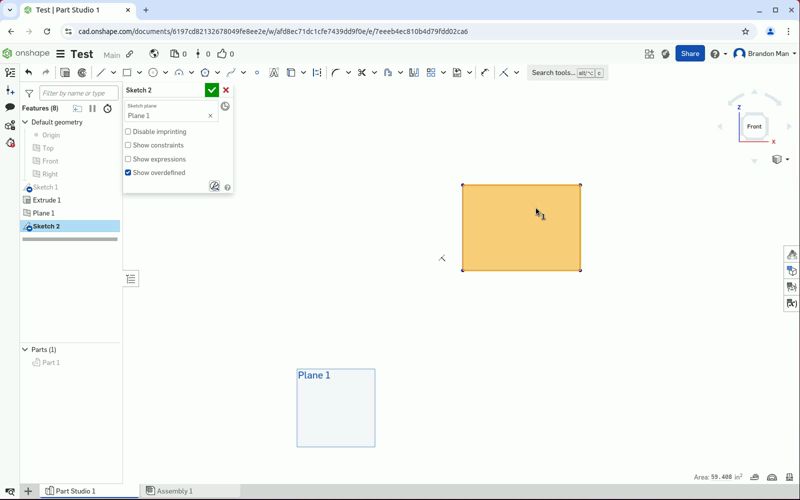
scroll(-6)
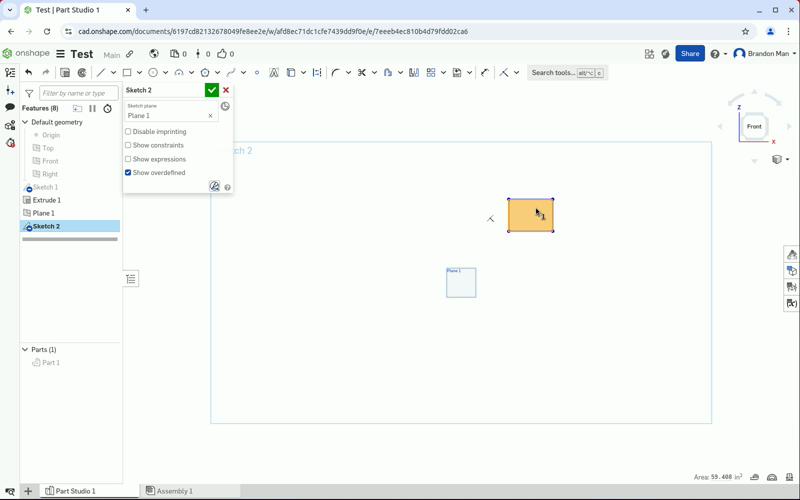
mouse_move(73, 352)
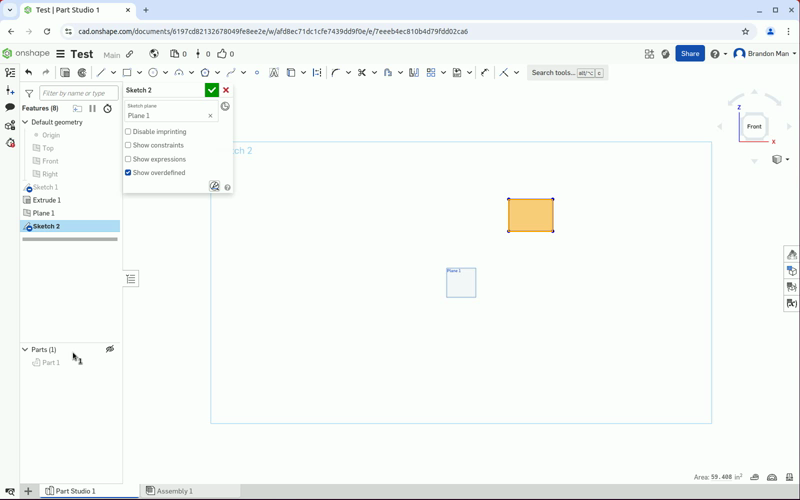
key(shift+y)
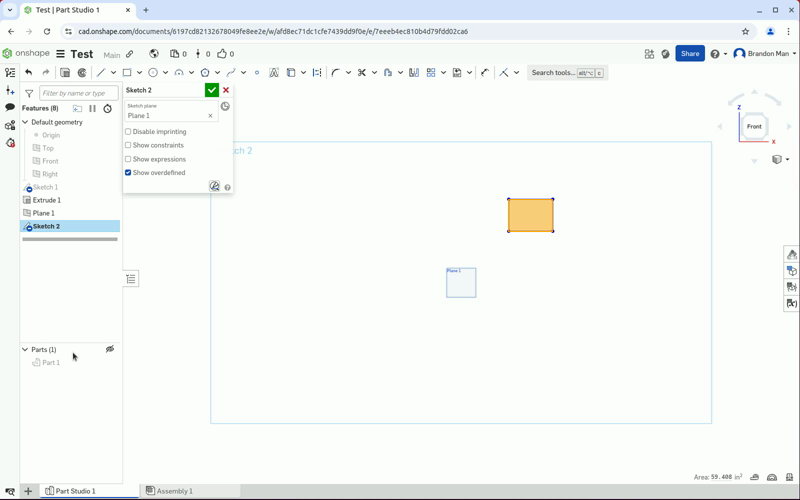
key(shift+e)
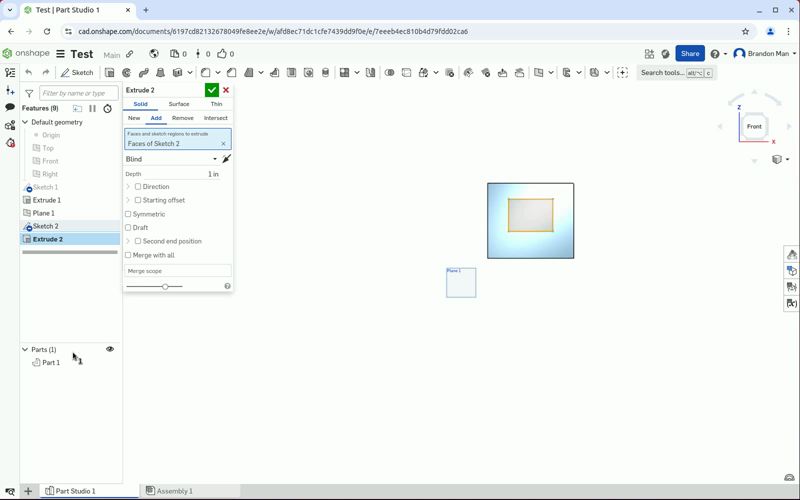
mouse_move(143, 106)
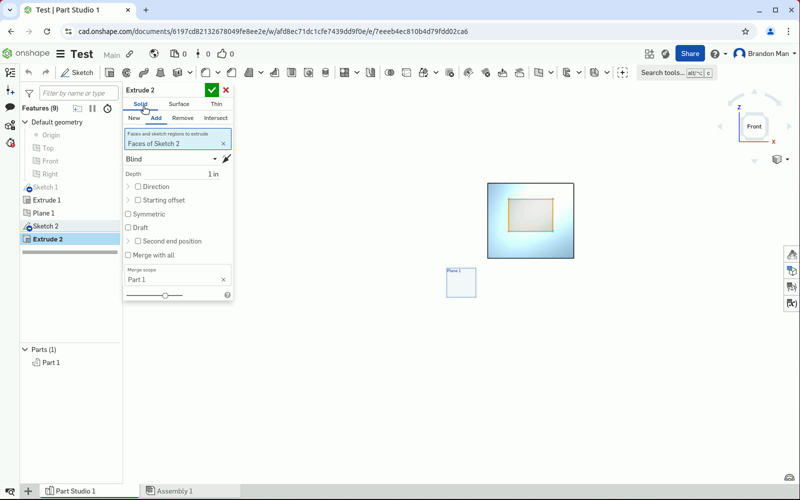
click(143, 106)
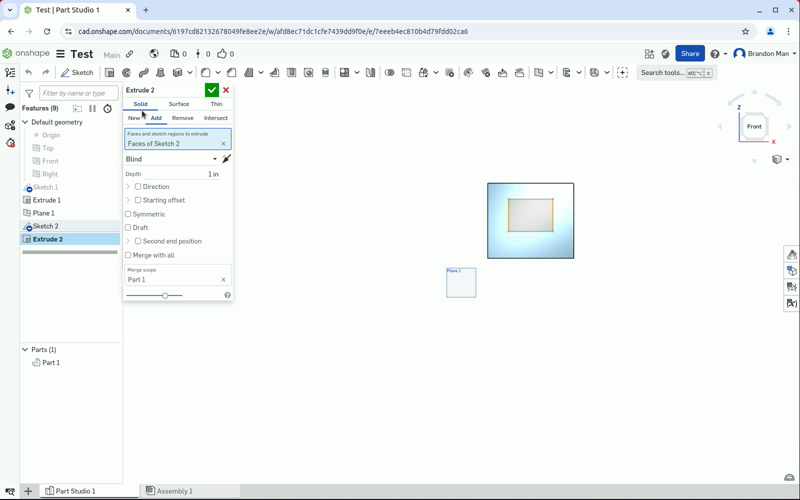
mouse_move(137, 120)
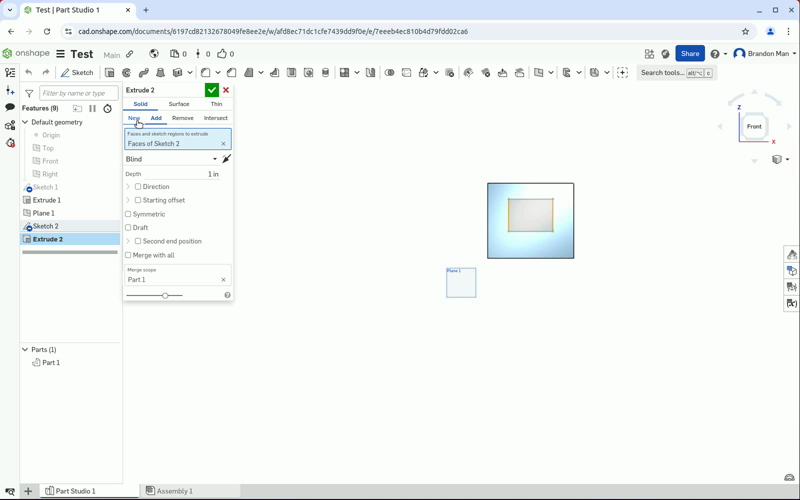
click(137, 120)
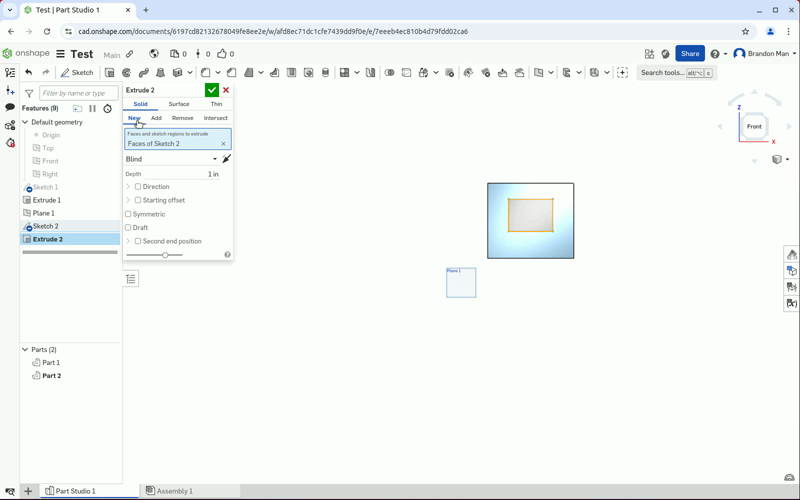
key(tab, 4)
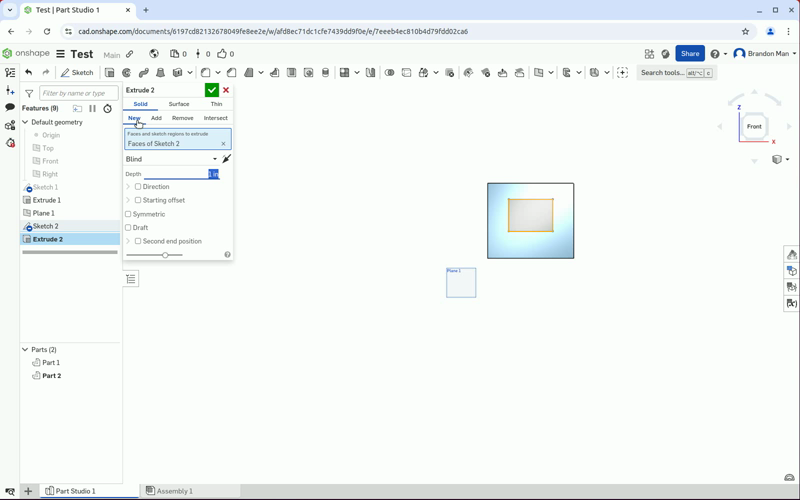
text(12.276)
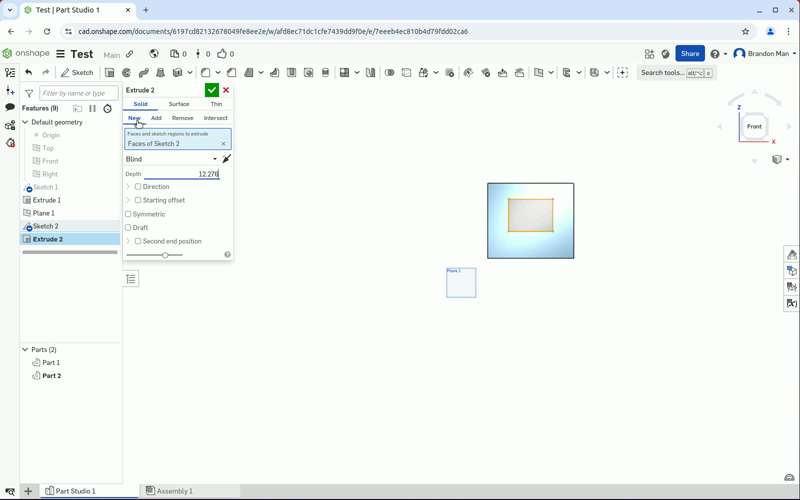
key(enter)
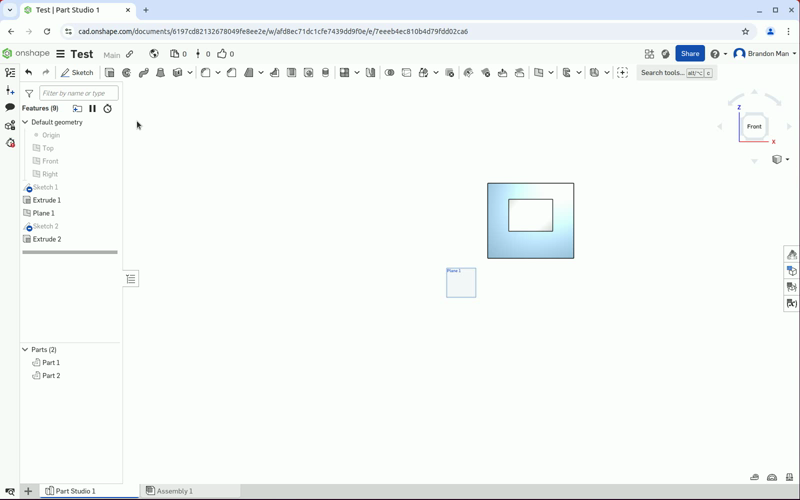
key(shift+h)
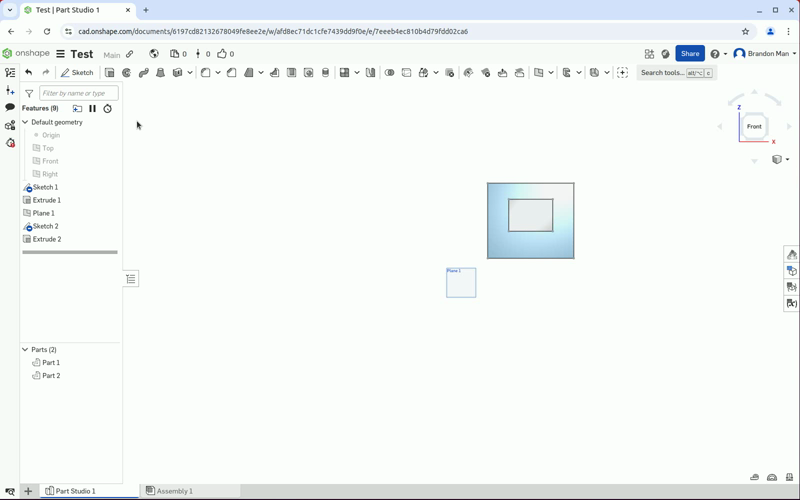
key(shift+h)
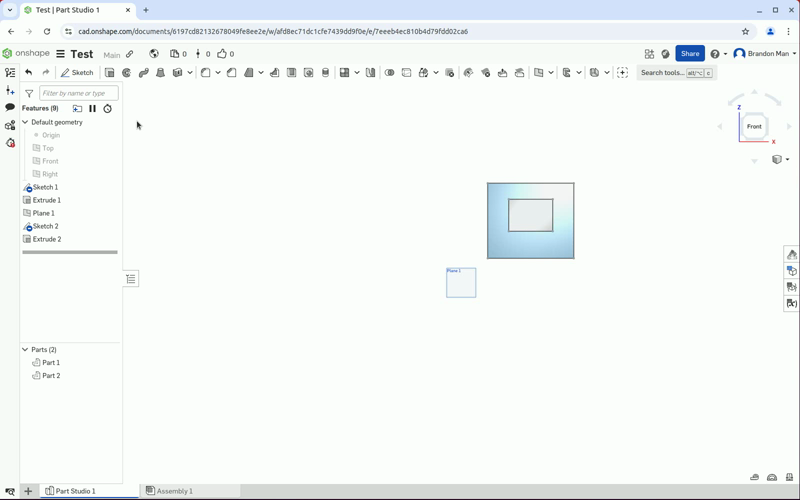
key(shift+7)
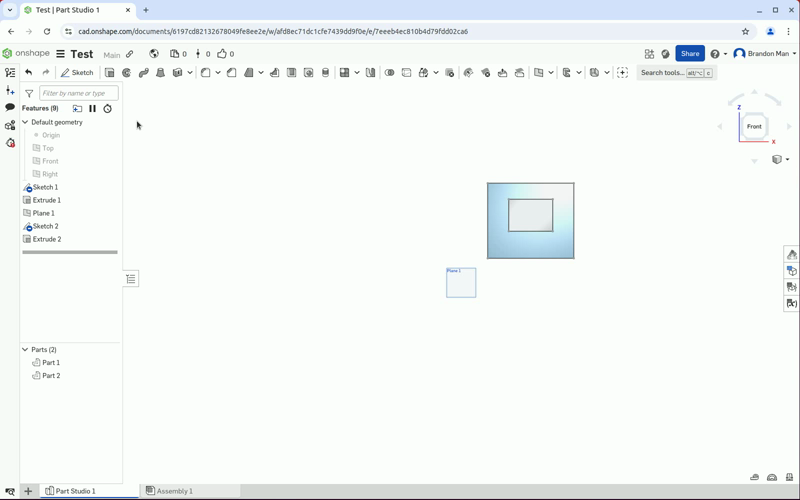
key(left, 2)
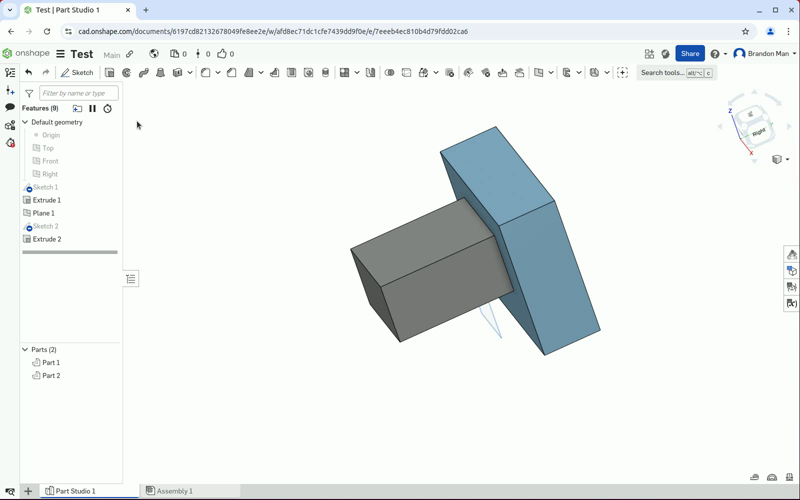
key(down, 2)
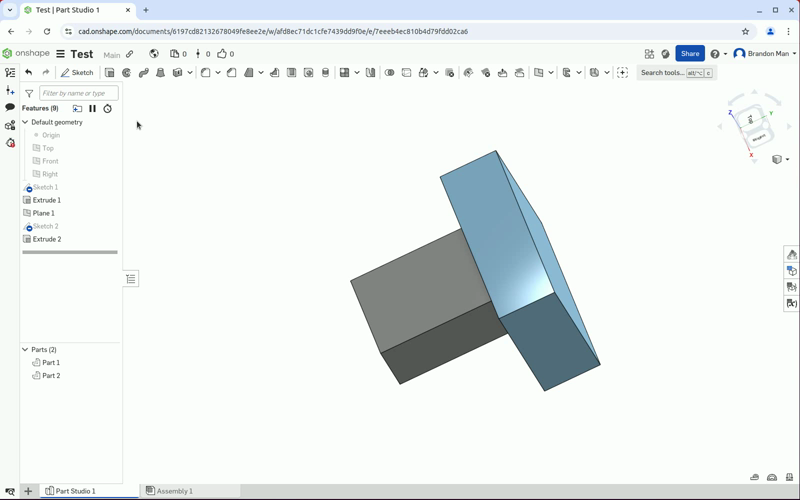
key(up, 2)
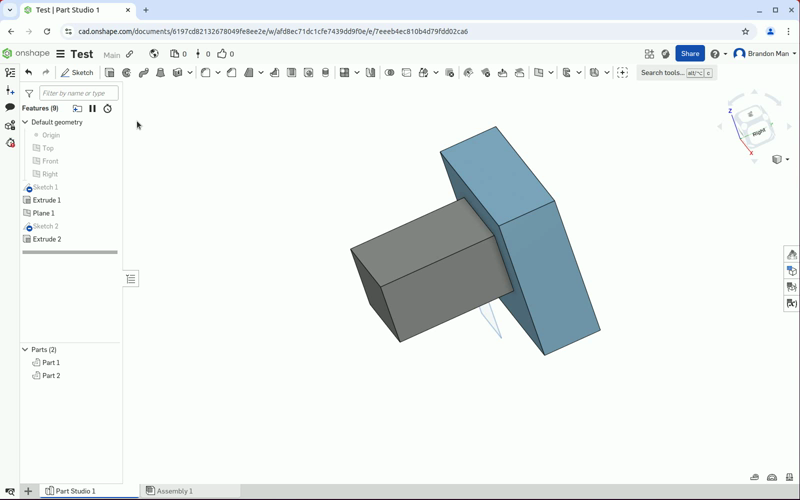
key(right, 2)
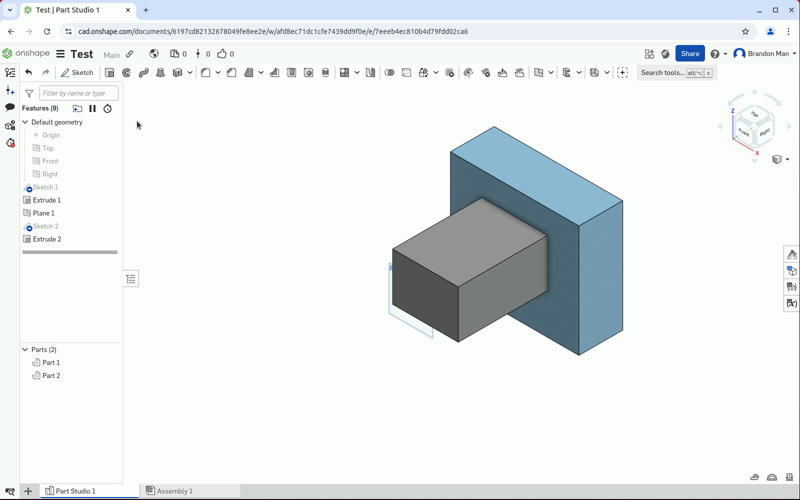
mouse_move(73, 189)
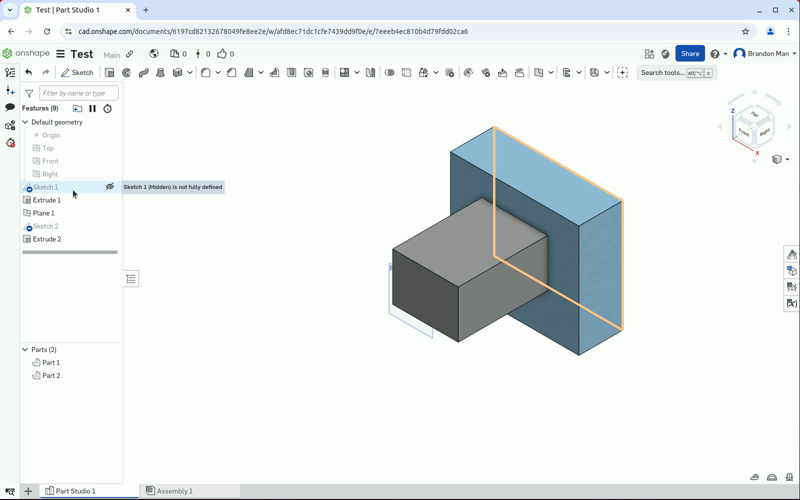
click(73, 189)